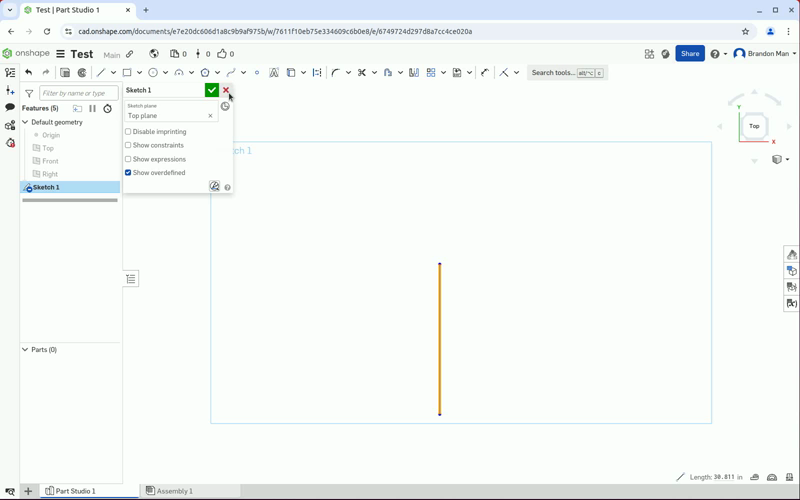
key(shift+h)
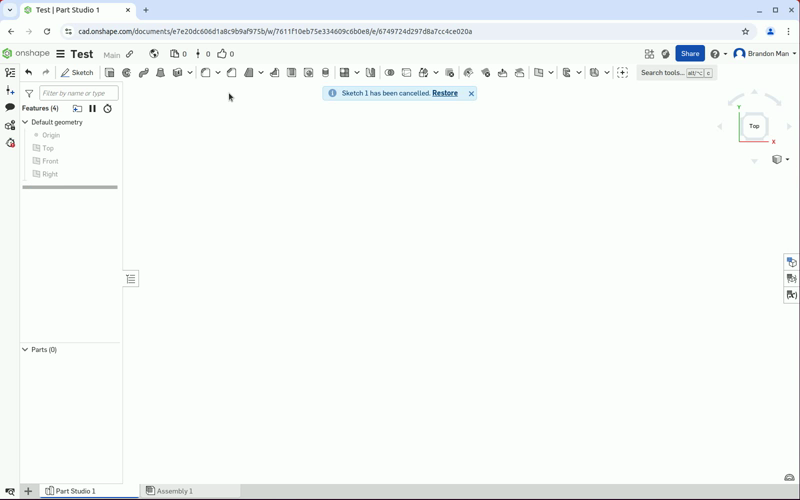
mouse_move(73, 352)
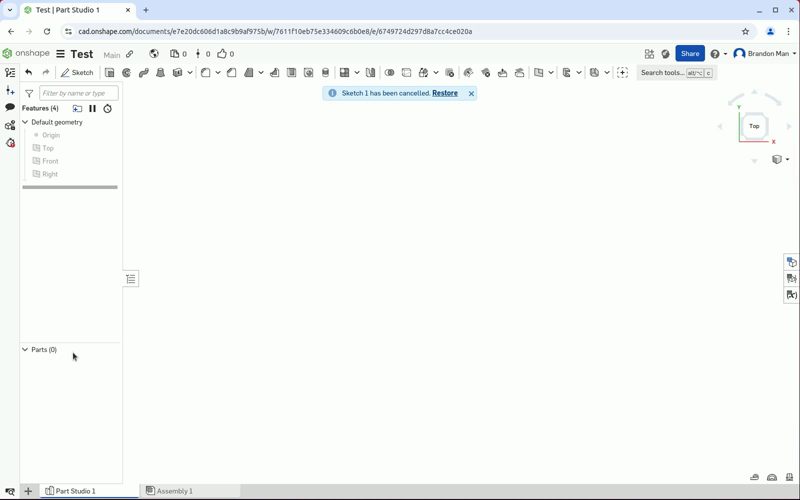
key(y)
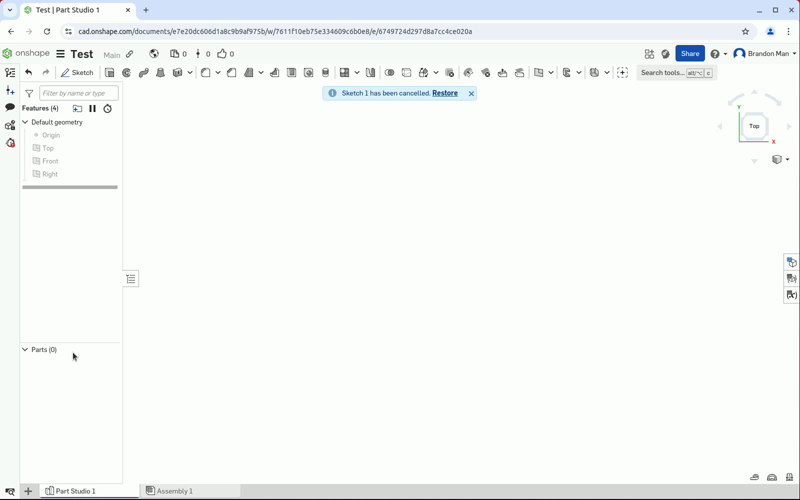
key(shift+p)
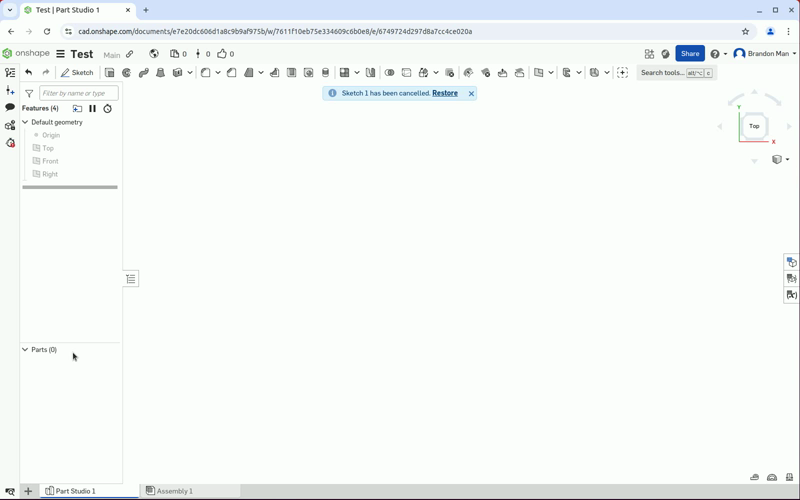
key(space)
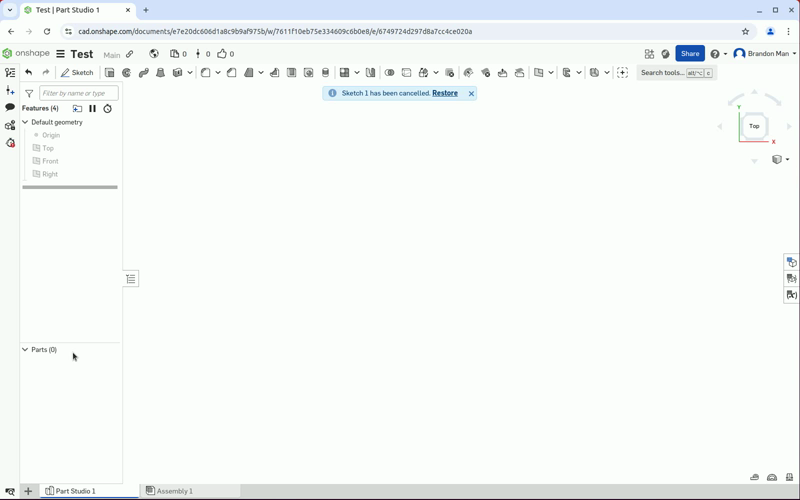
key_down(shift)
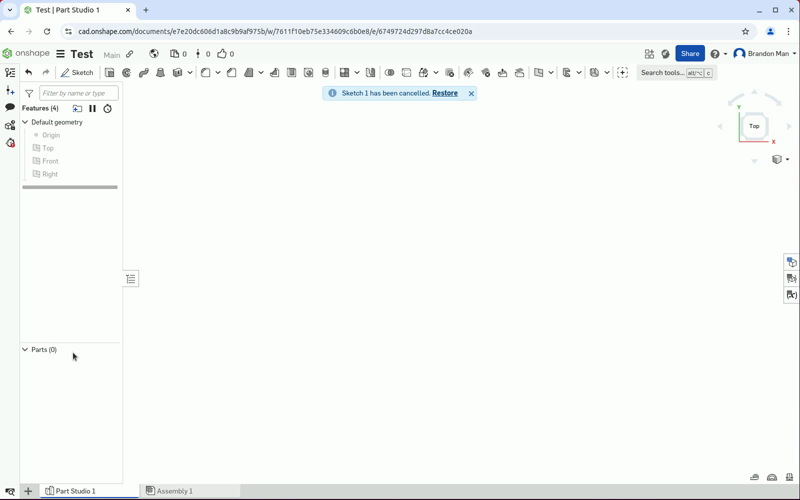
key(up)
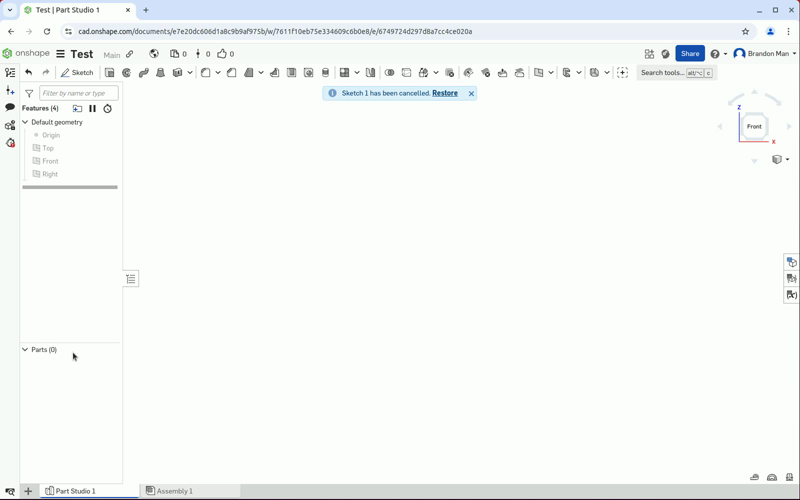
key_up(shift)
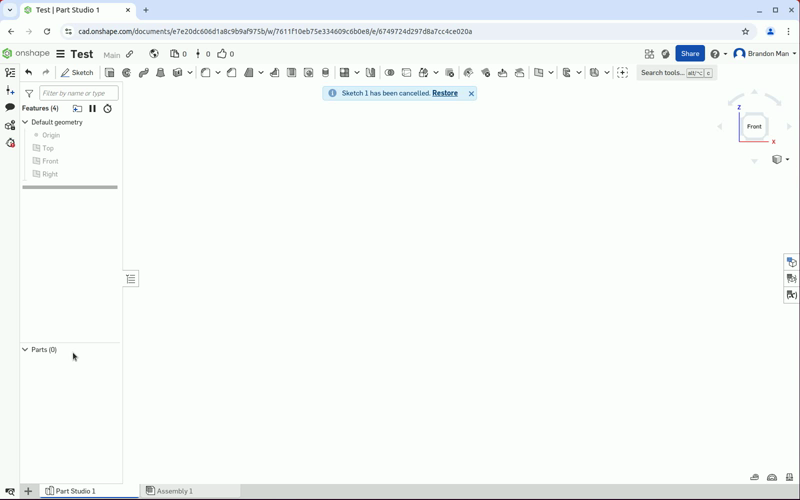
mouse_move(73, 352)
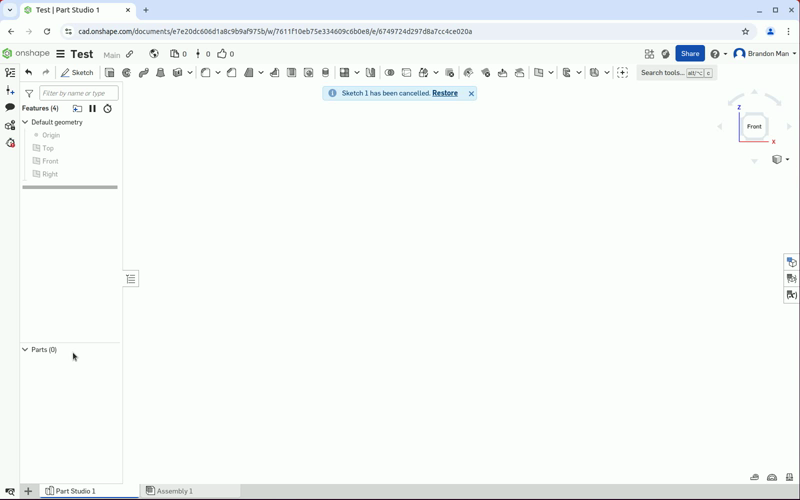
key(shift+y)
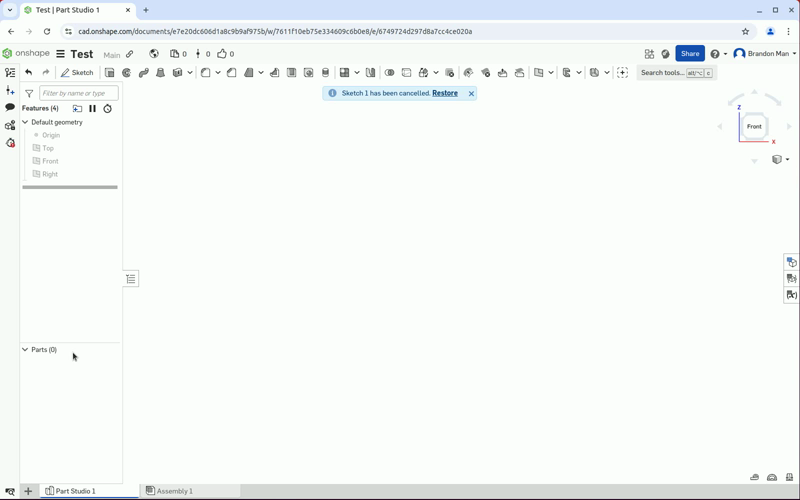
key(shift+s)
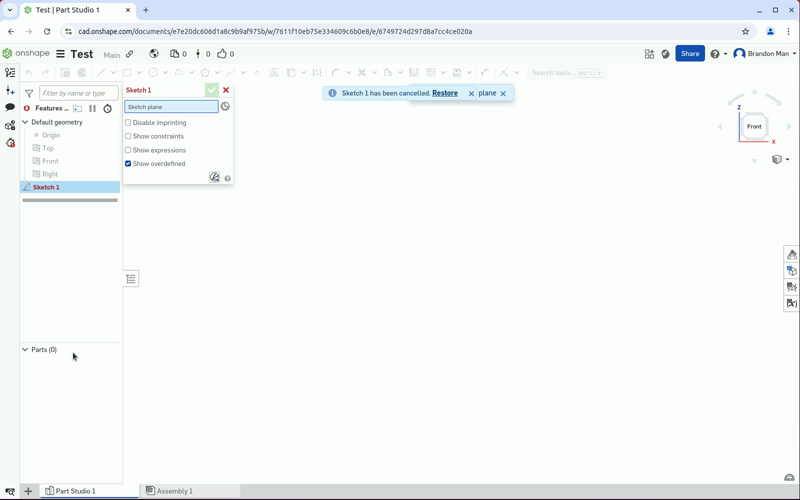
mouse_move(73, 163)
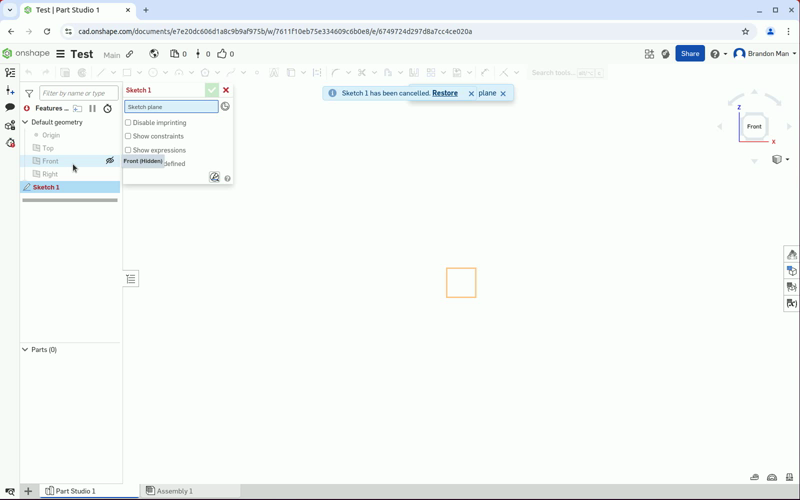
click(73, 163)
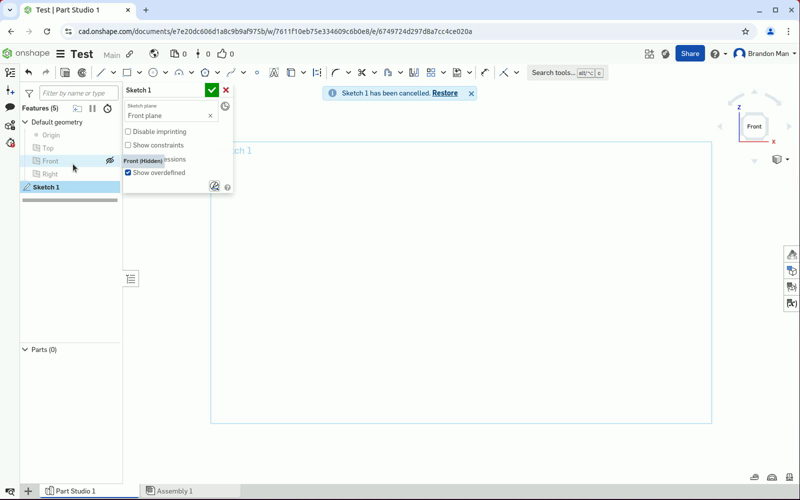
mouse_move(73, 352)
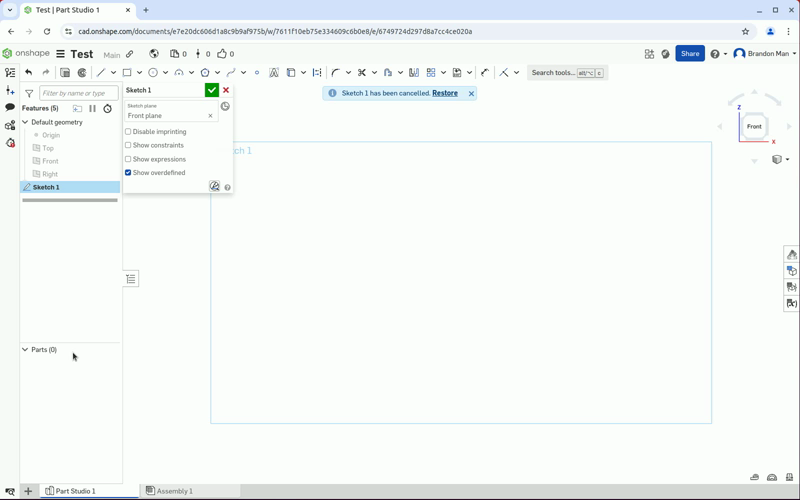
key(y)
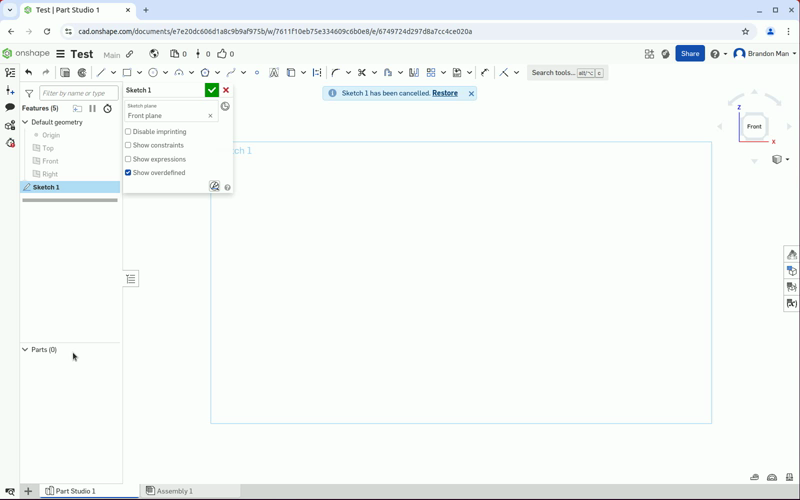
key(l)
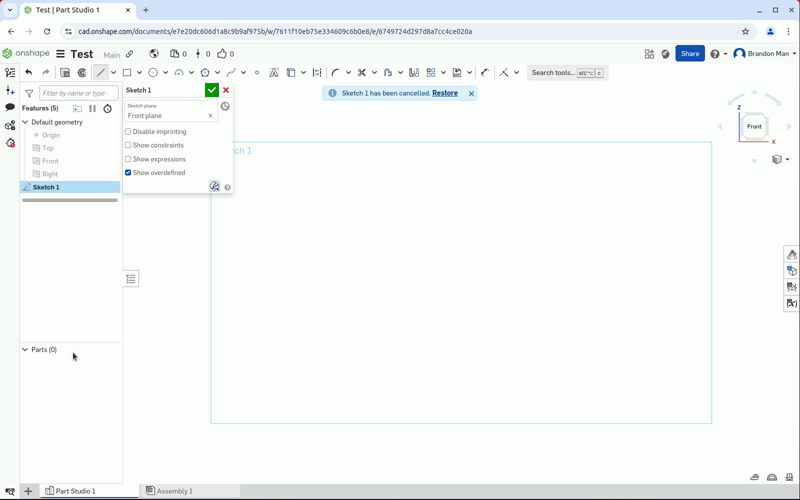
key_down(shift)
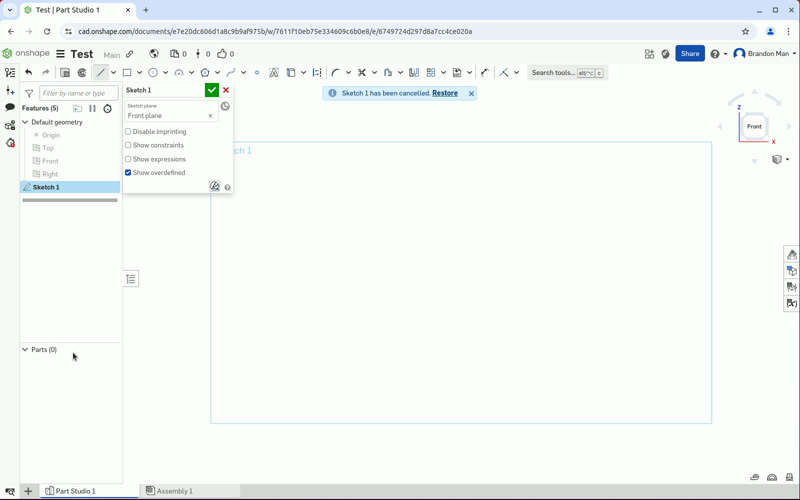
mouse_move(348, 355)
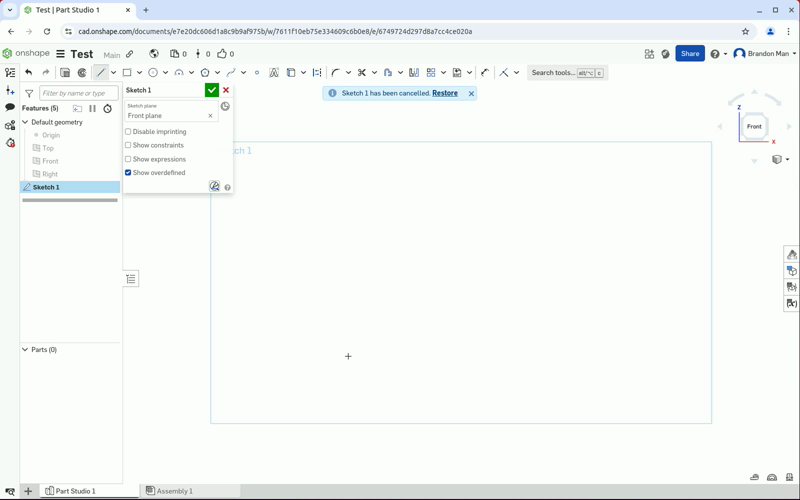
click(348, 355)
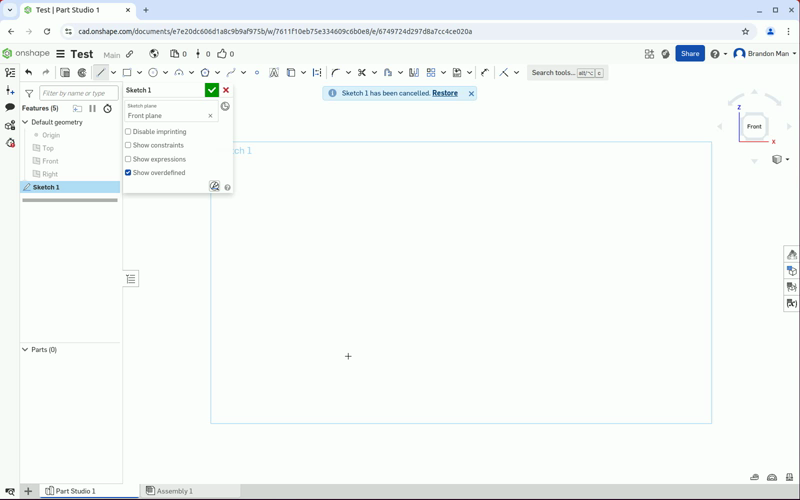
key_up(shift)
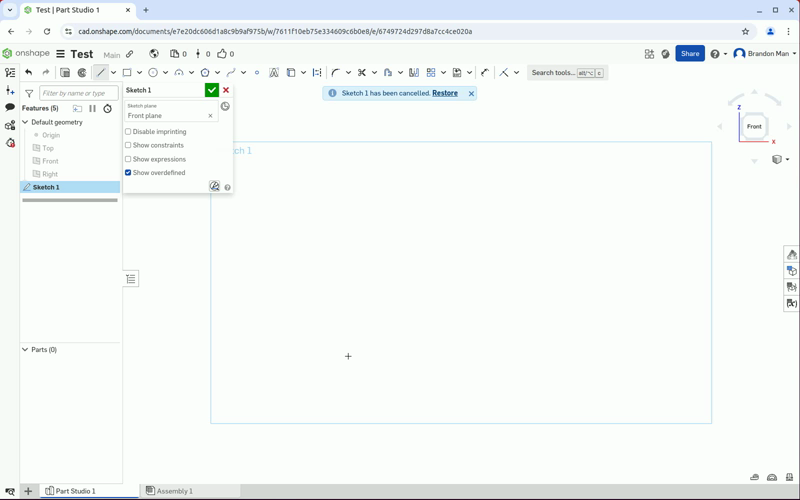
key_down(shift)
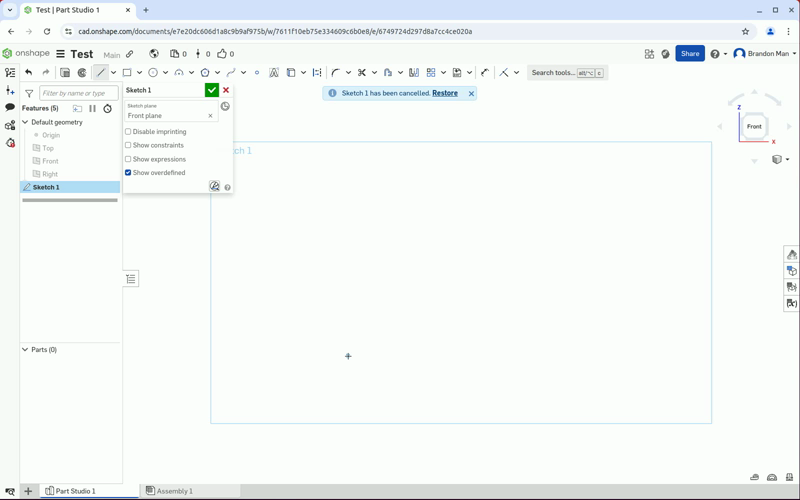
mouse_move(572, 355)
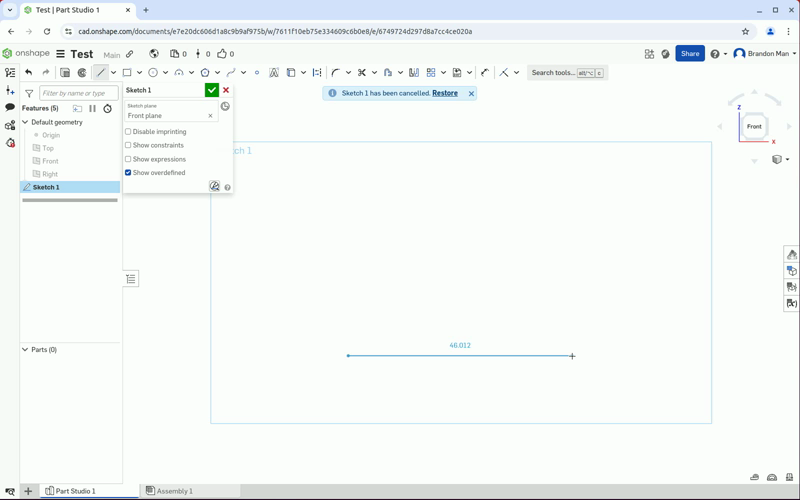
click(572, 355)
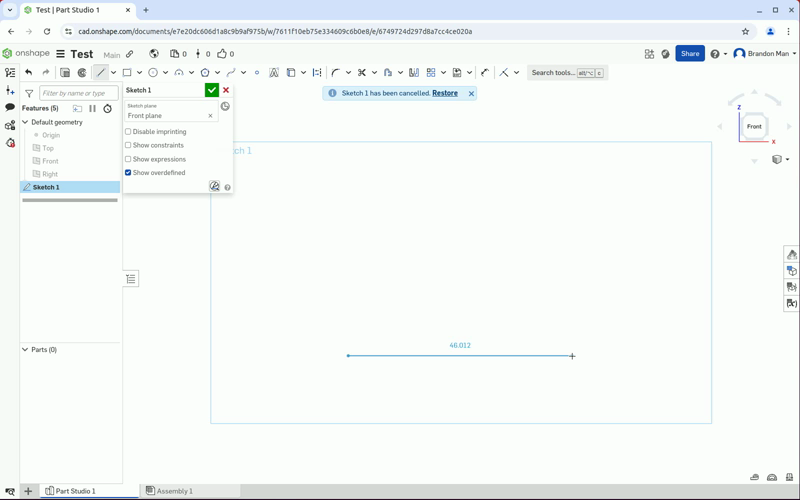
key_up(shift)
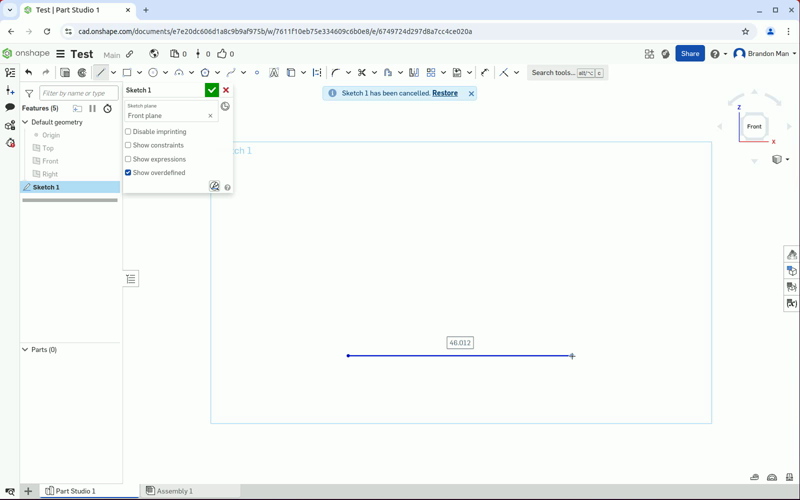
key_down(shift)
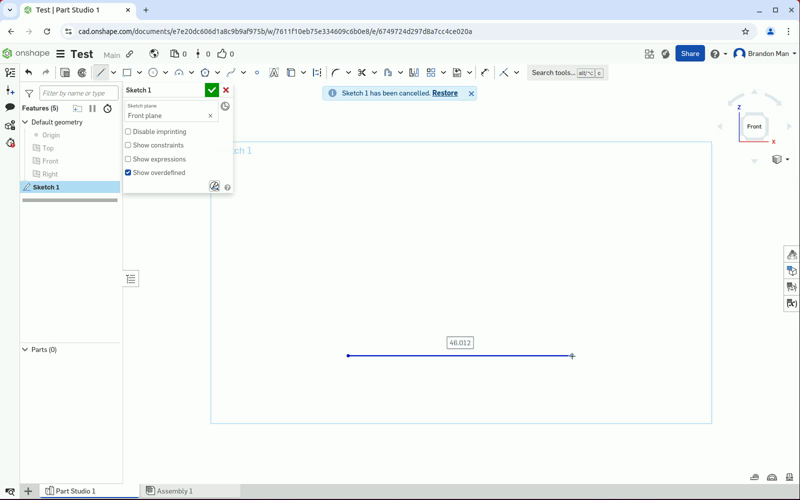
mouse_move(572, 209)
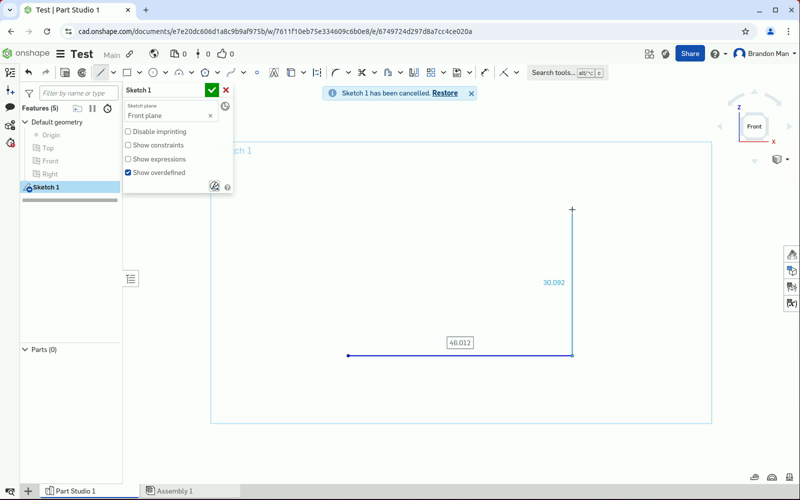
click(572, 209)
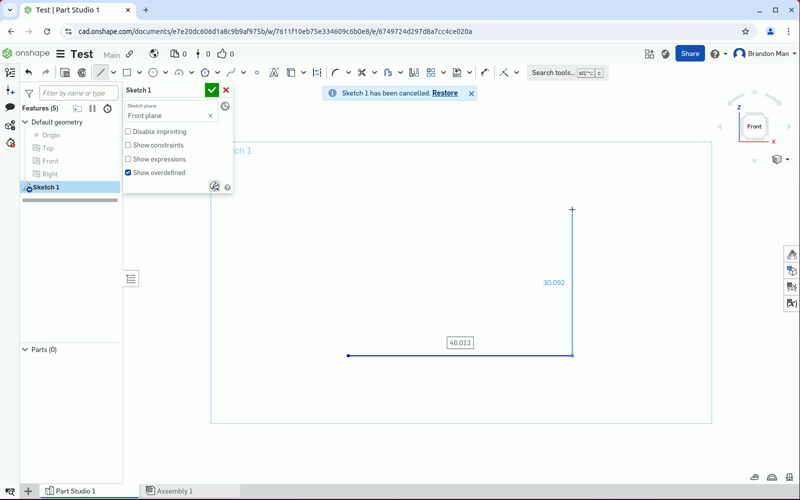
key_up(shift)
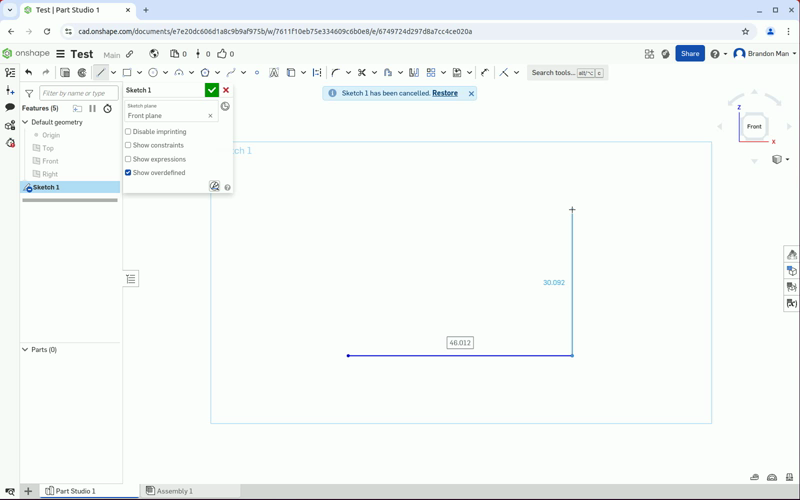
key_down(shift)
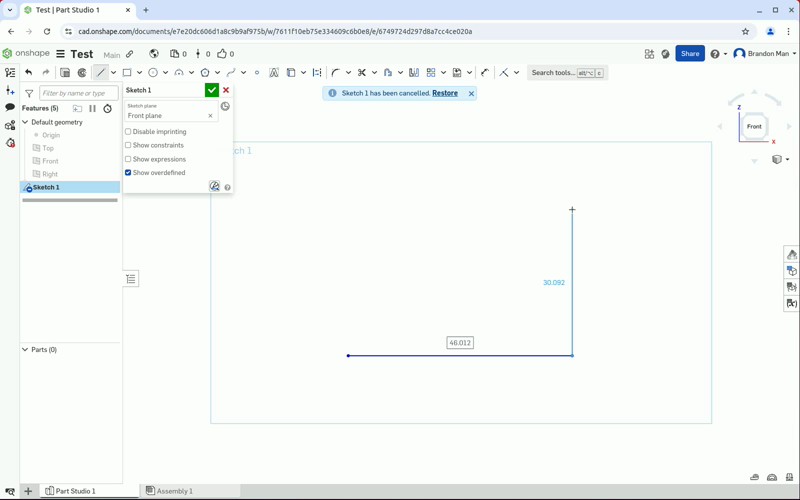
mouse_move(348, 209)
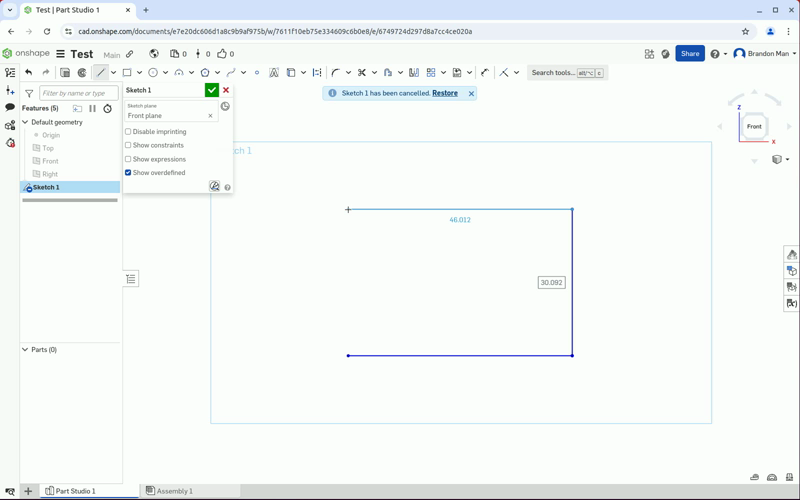
click(348, 209)
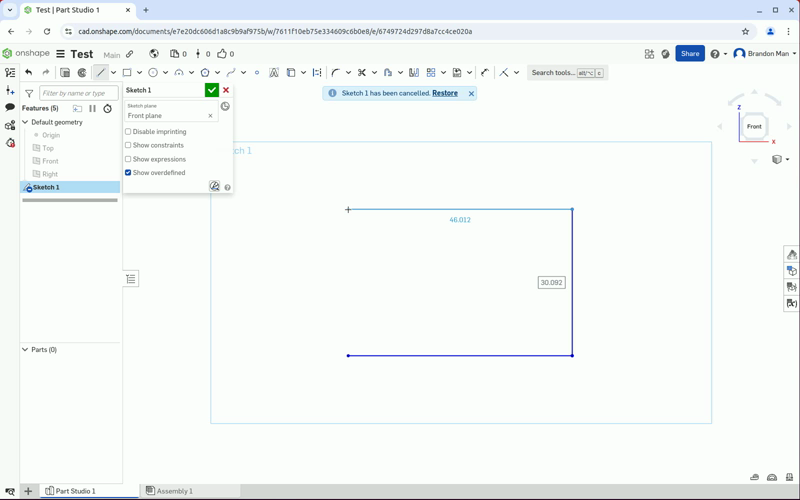
key_up(shift)
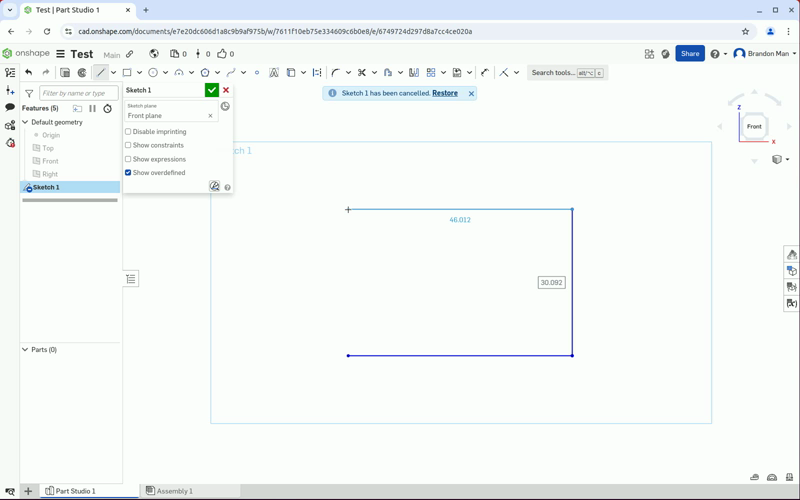
key_down(shift)
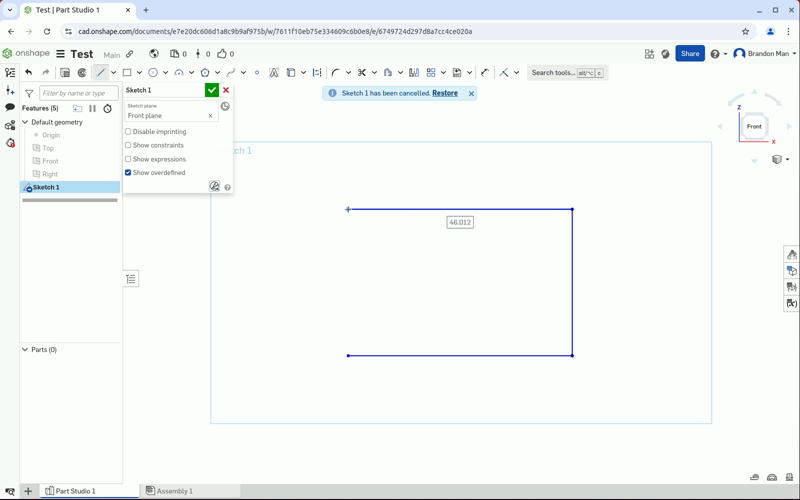
mouse_move(348, 355)
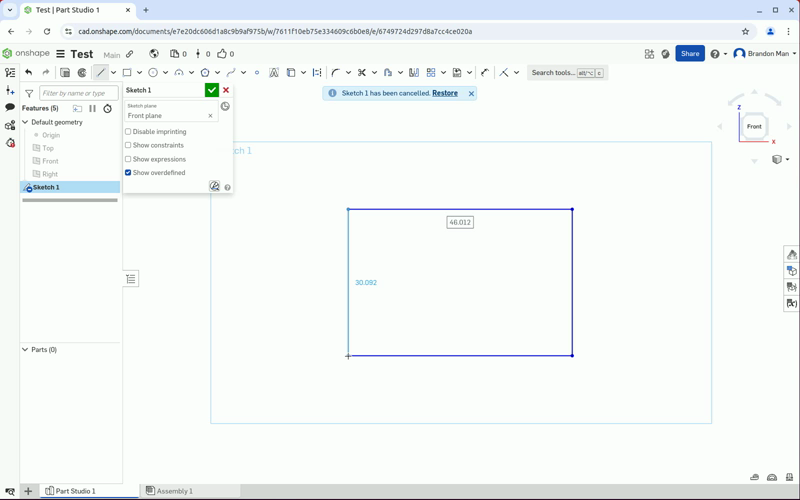
key_up(shift)
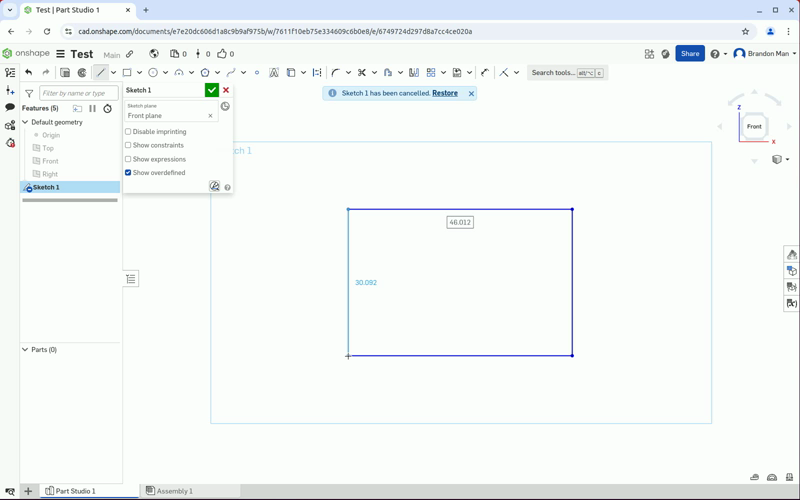
click(348, 355)
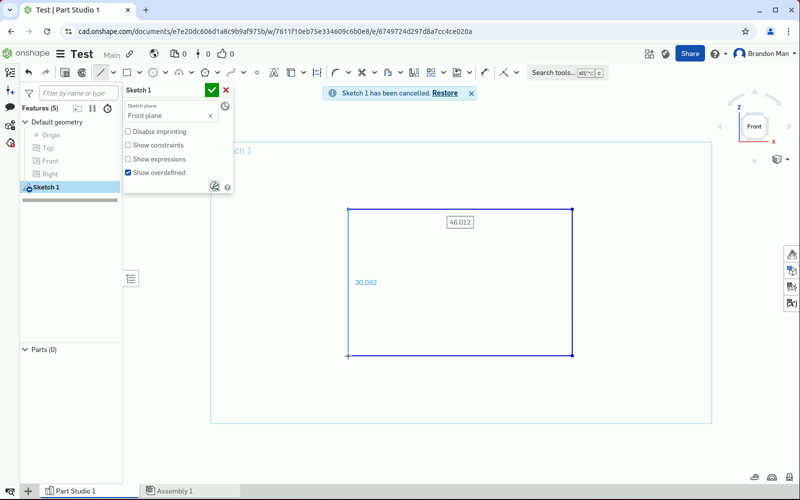
key(esc)
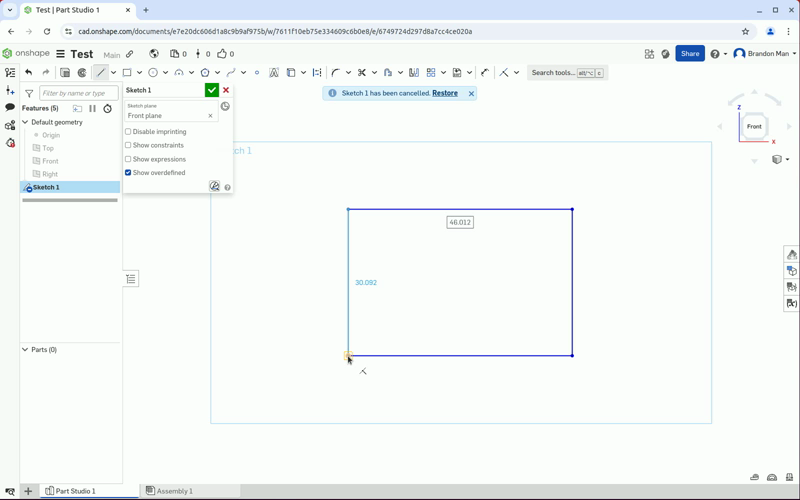
mouse_move(418, 304)
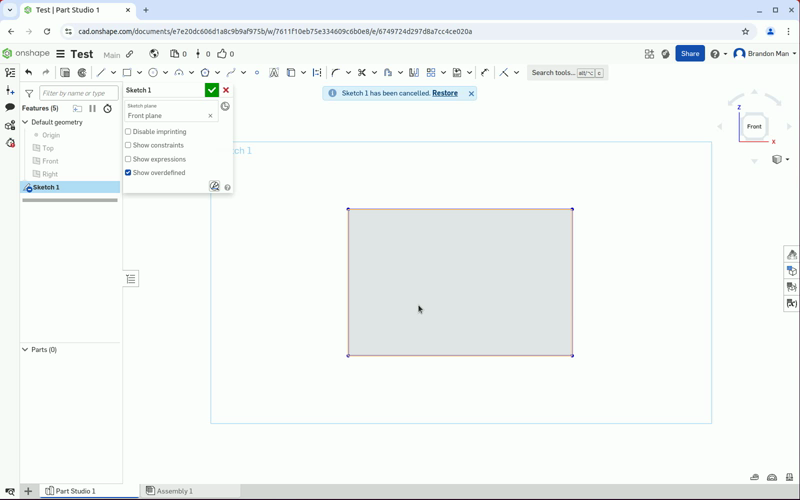
click(418, 304)
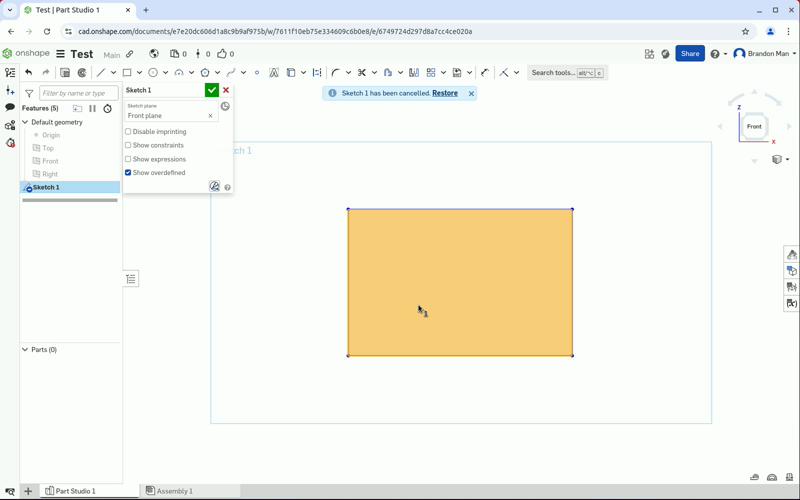
mouse_move(73, 352)
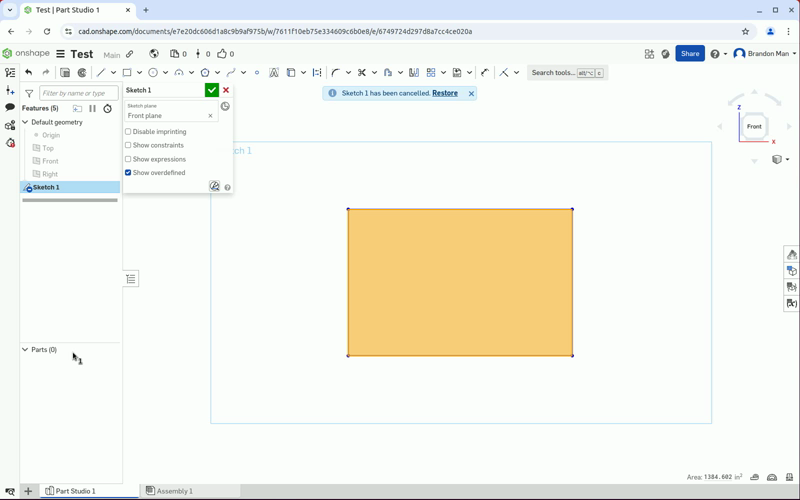
key(shift+y)
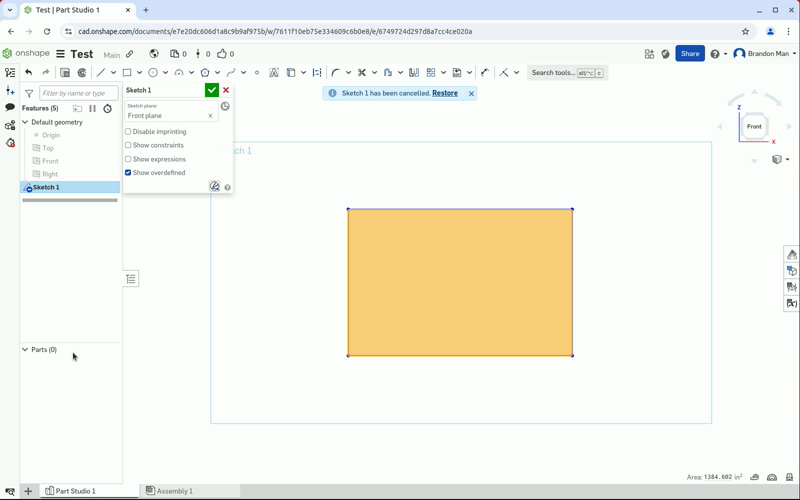
key(shift+e)
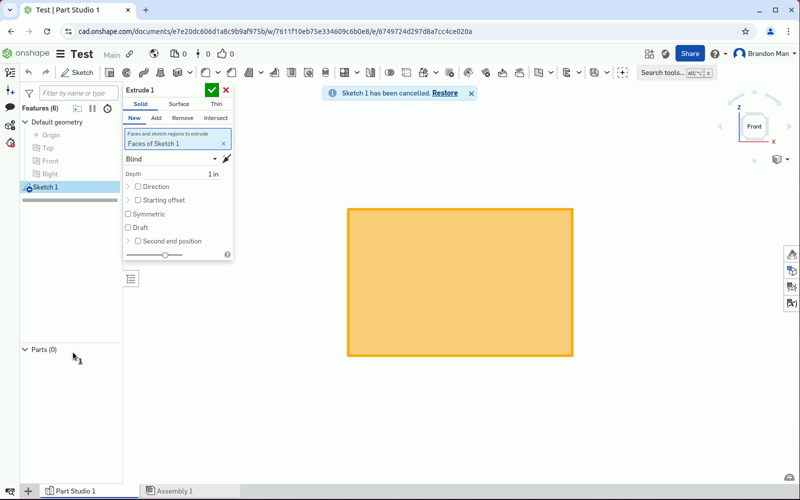
mouse_move(143, 106)
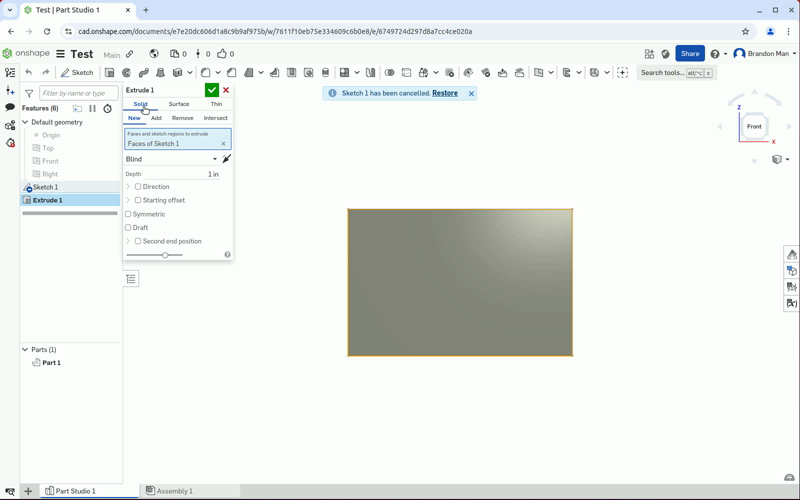
click(143, 106)
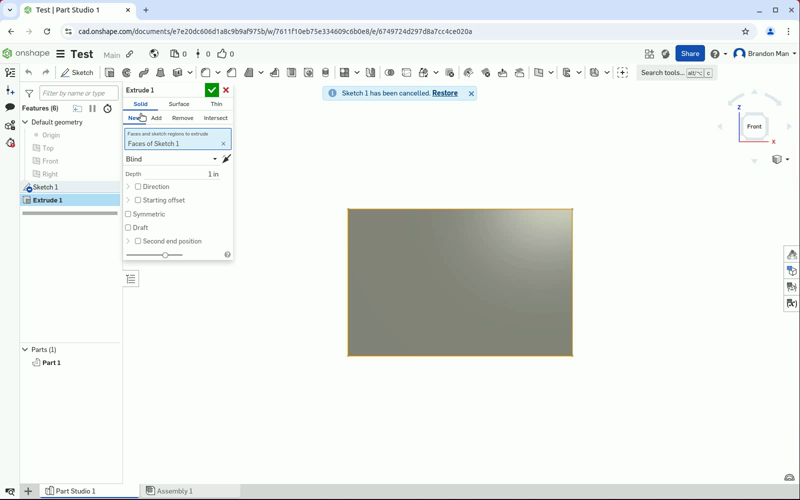
mouse_move(137, 120)
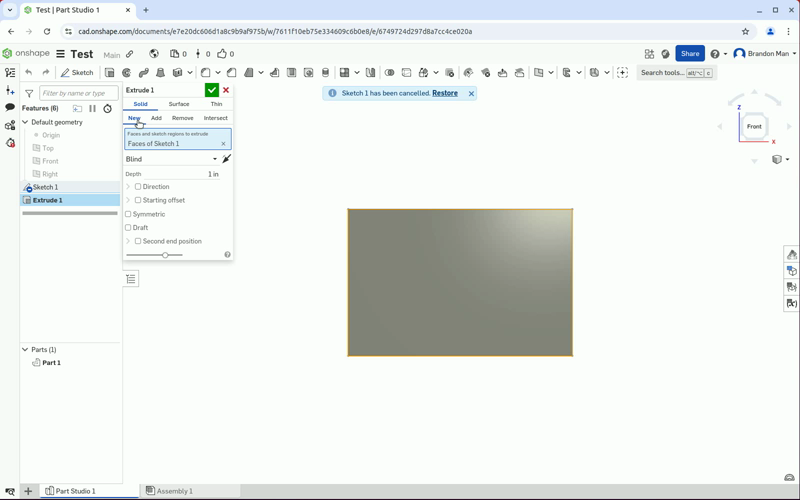
click(137, 120)
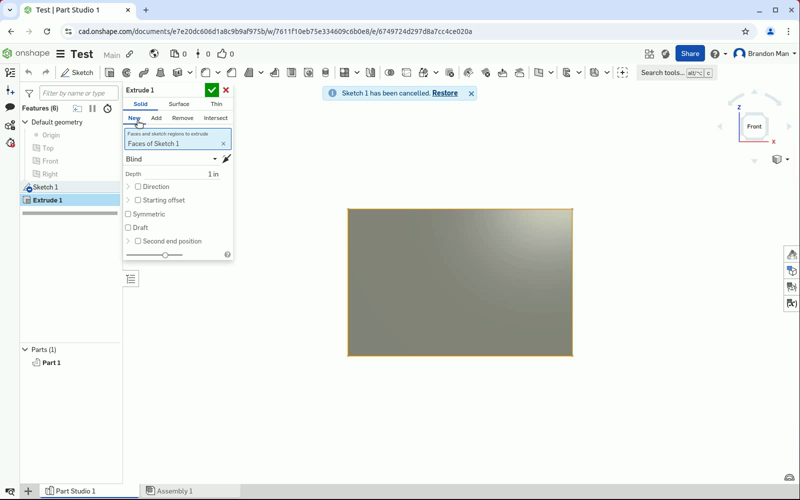
key(tab, 4)
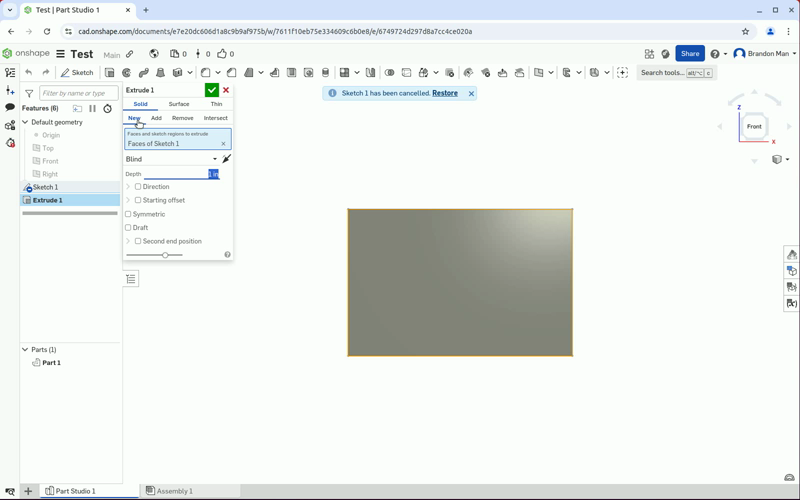
text(3.129)
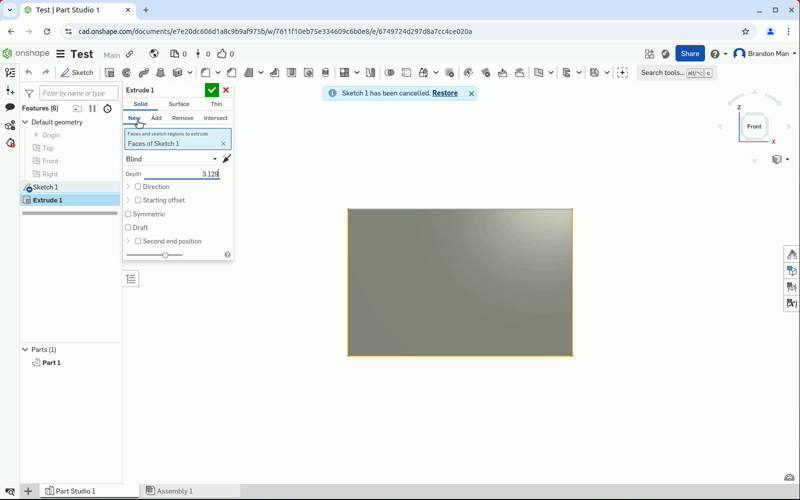
key(enter)
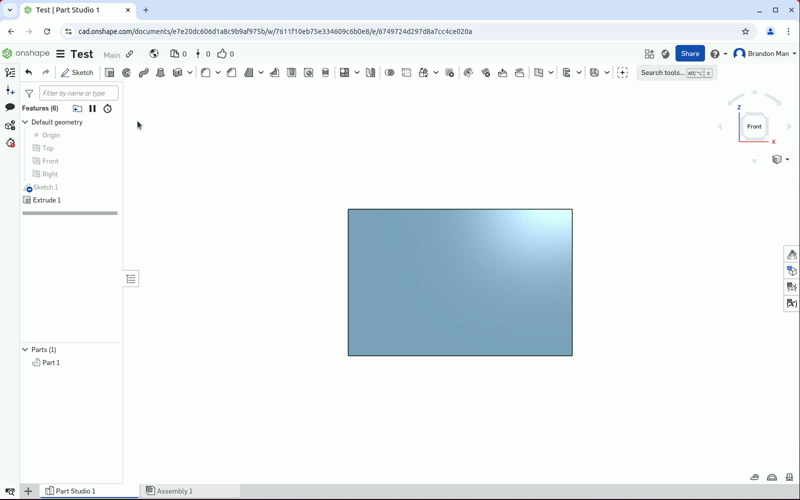
key(shift+h)
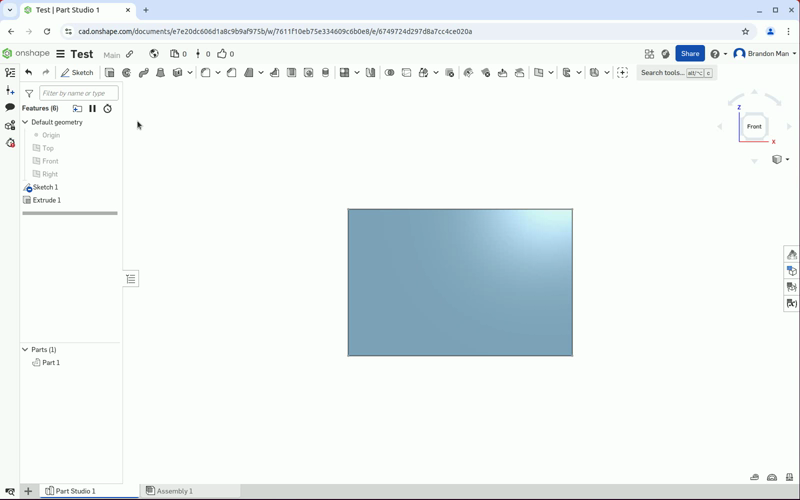
key(shift+h)
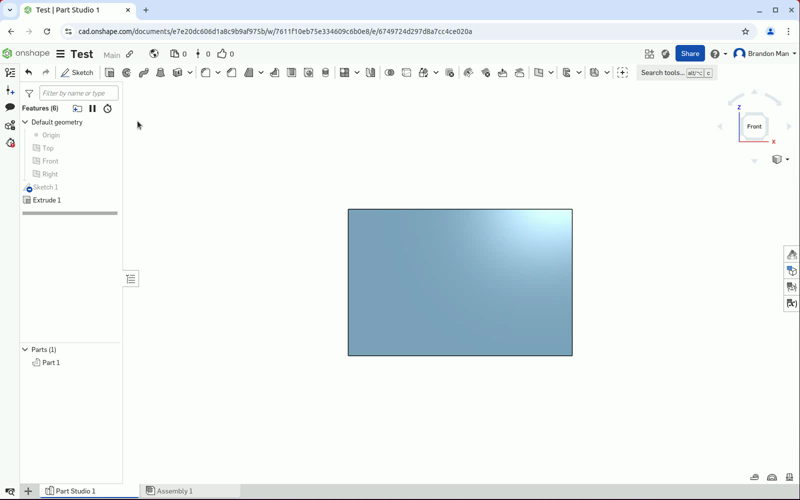
mouse_move(73, 189)
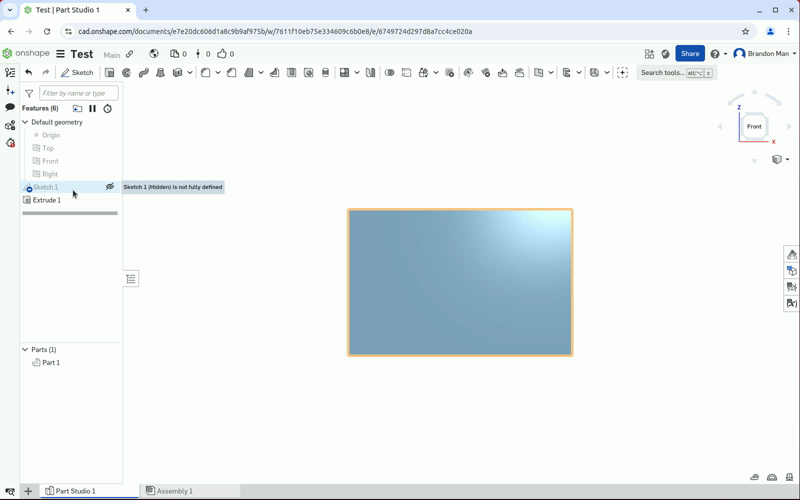
click(73, 189)
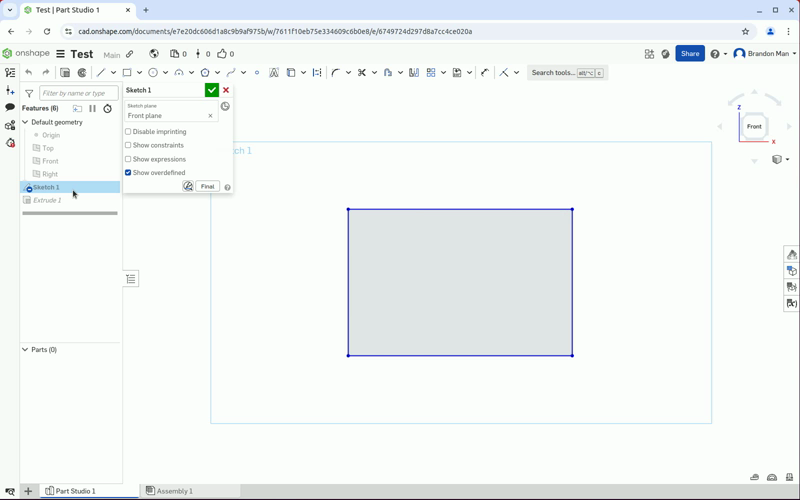
mouse_move(229, 92)
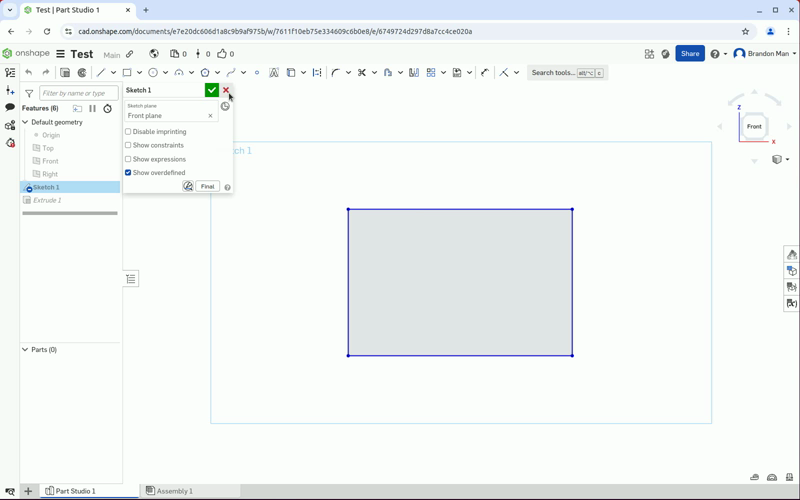
click(229, 92)
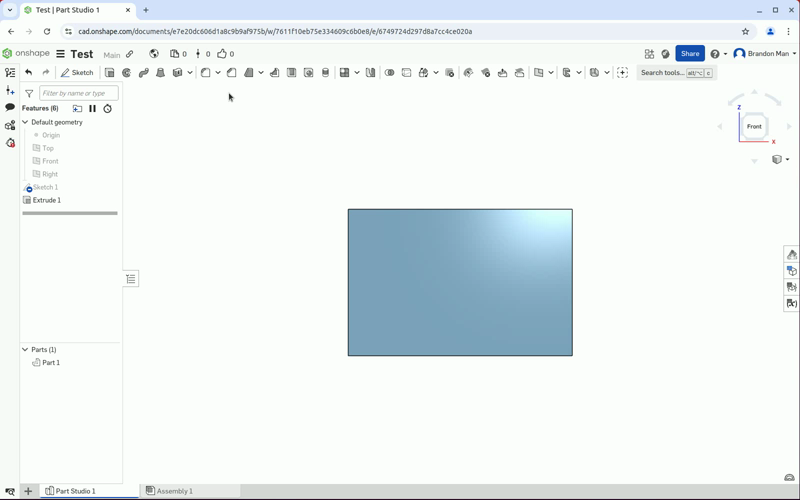
mouse_move(541, 75)
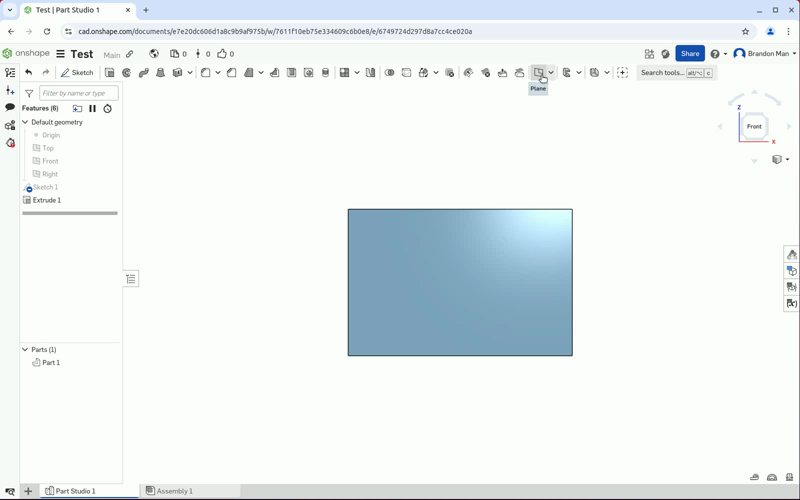
click(541, 75)
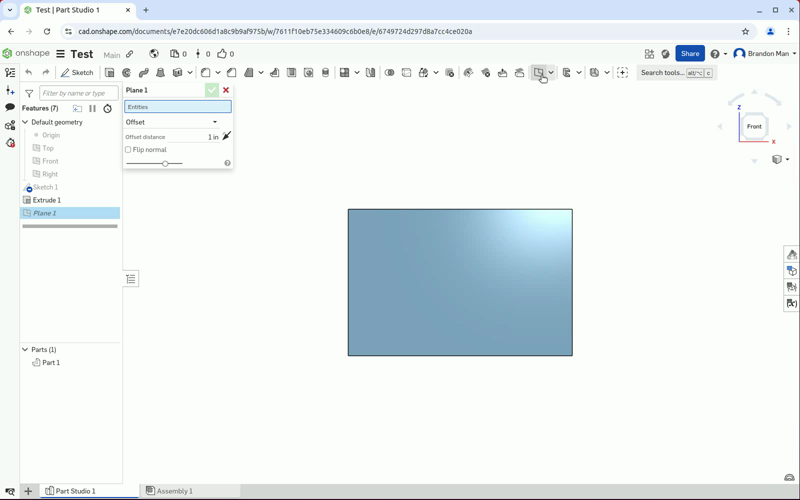
mouse_move(73, 163)
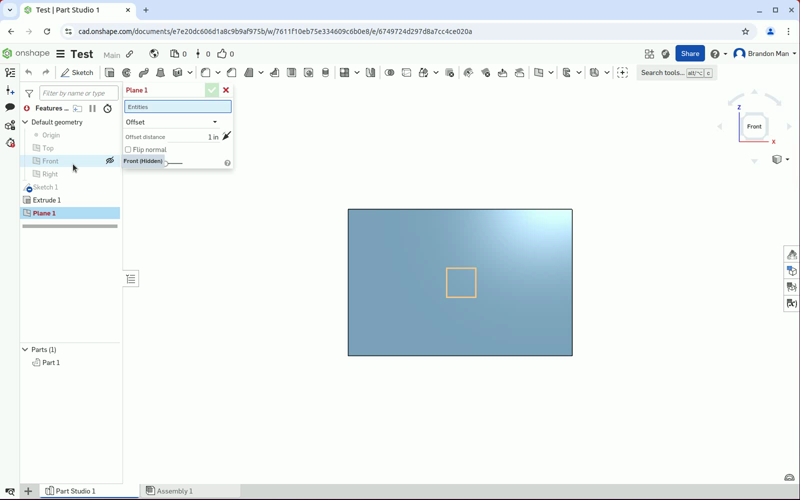
click(73, 163)
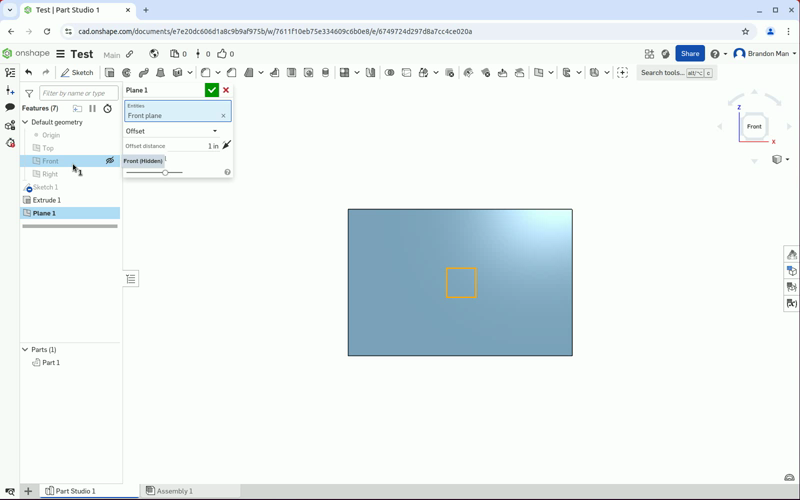
key(tab, 2)
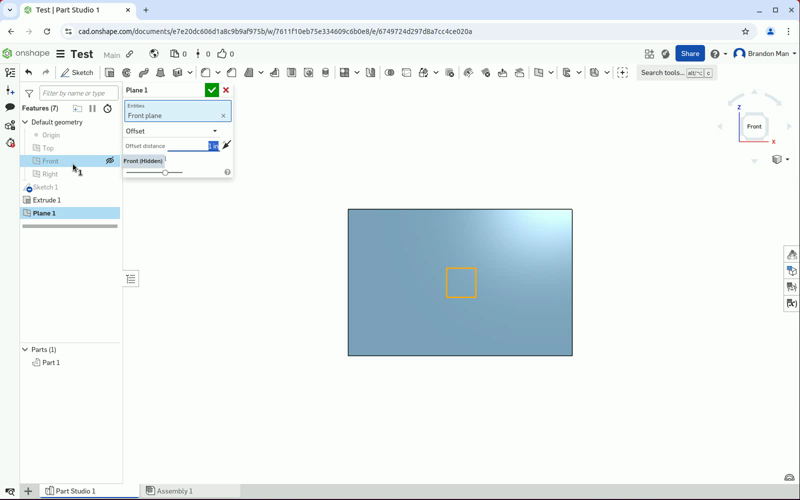
text(3.143)
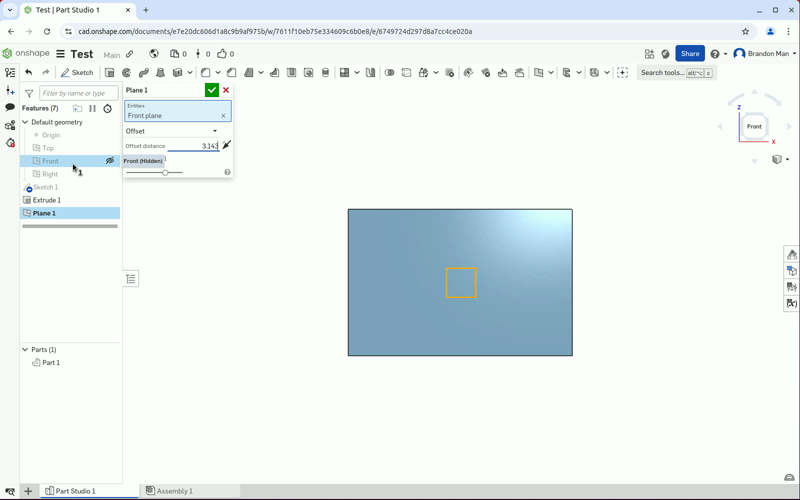
key(enter, 2)
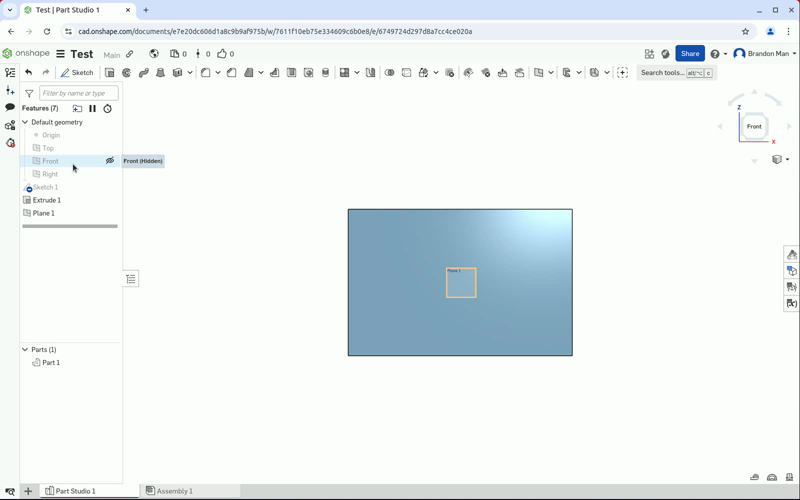
key(shift+s)
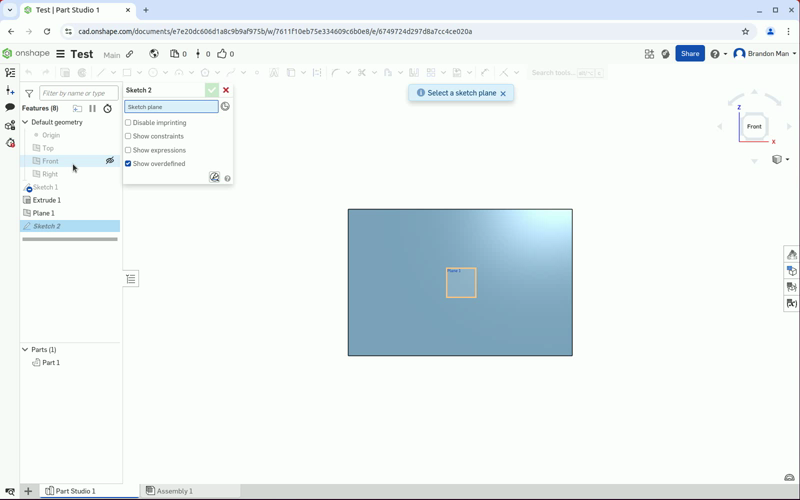
mouse_move(73, 215)
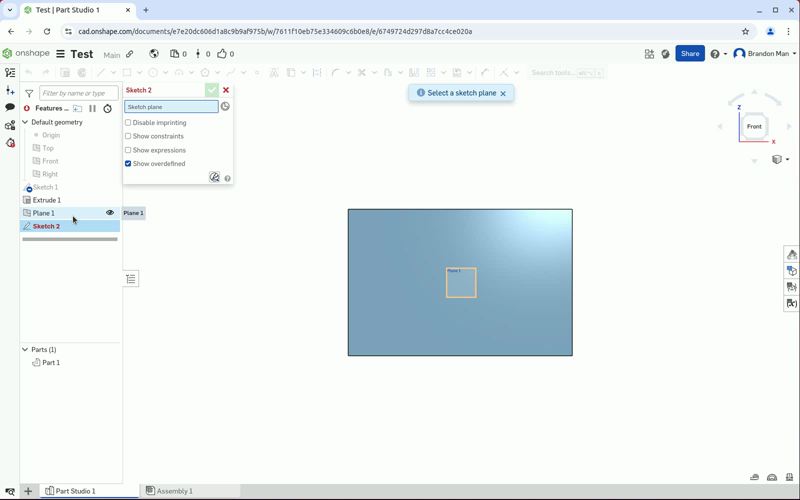
click(73, 215)
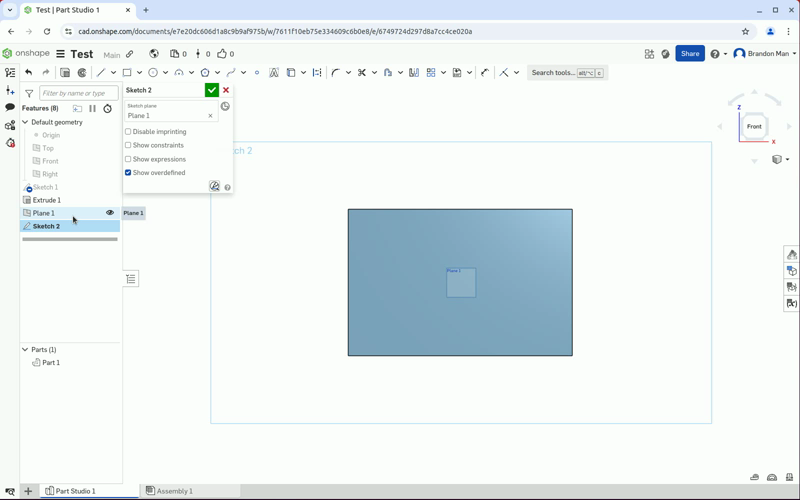
mouse_move(73, 352)
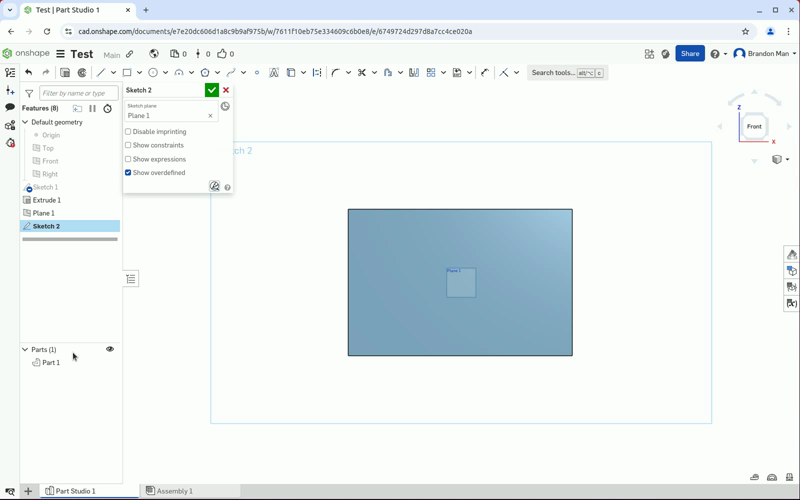
key(y)
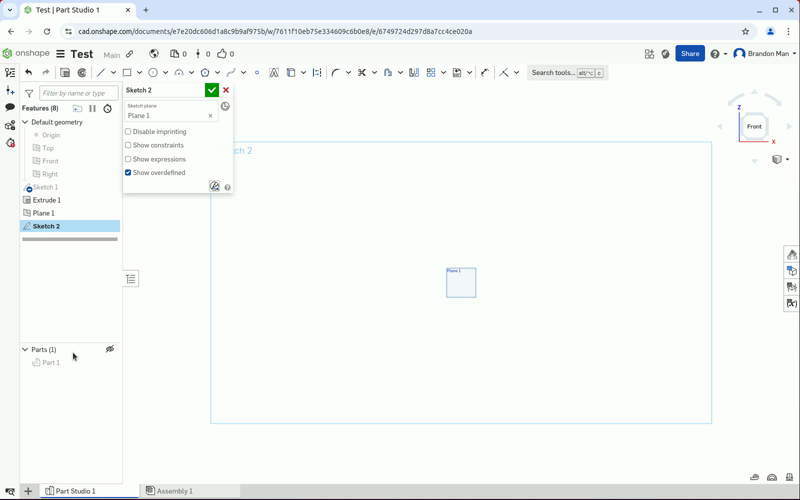
key(l)
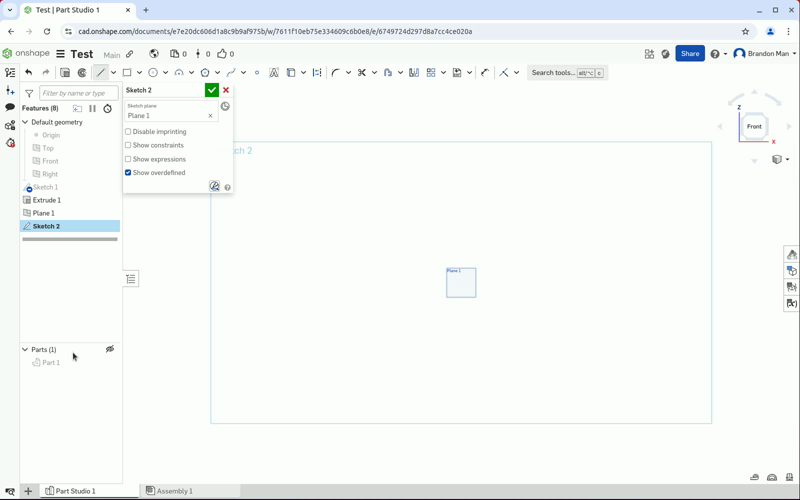
key_down(shift)
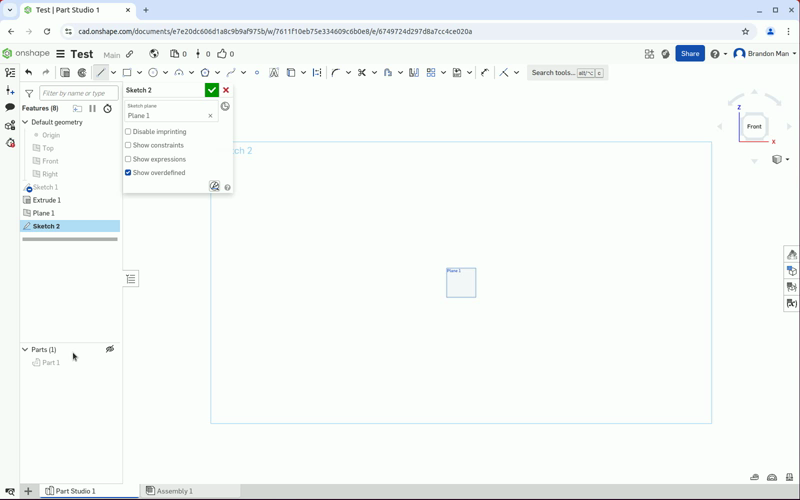
mouse_move(353, 349)
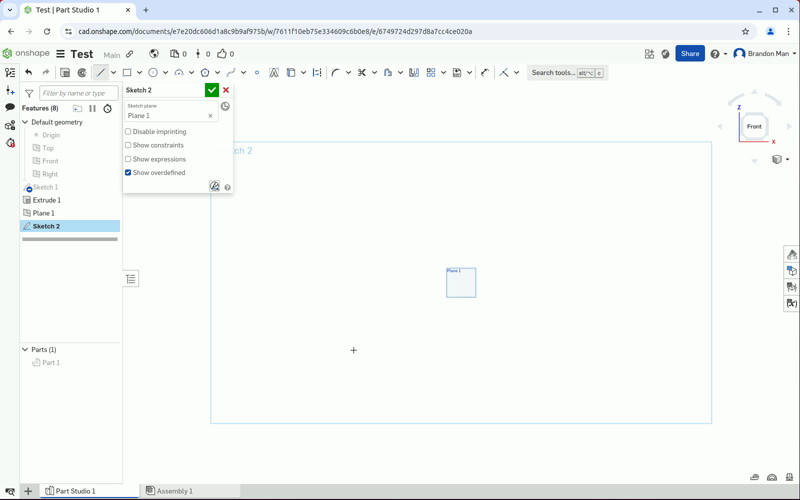
click(353, 349)
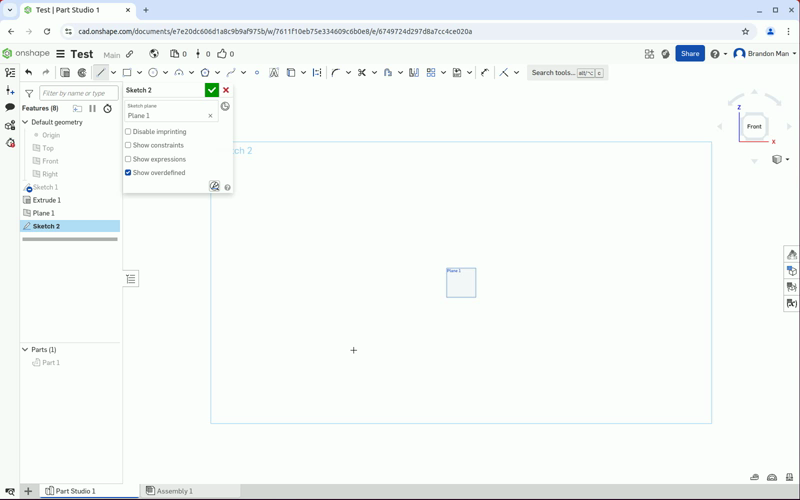
key_up(shift)
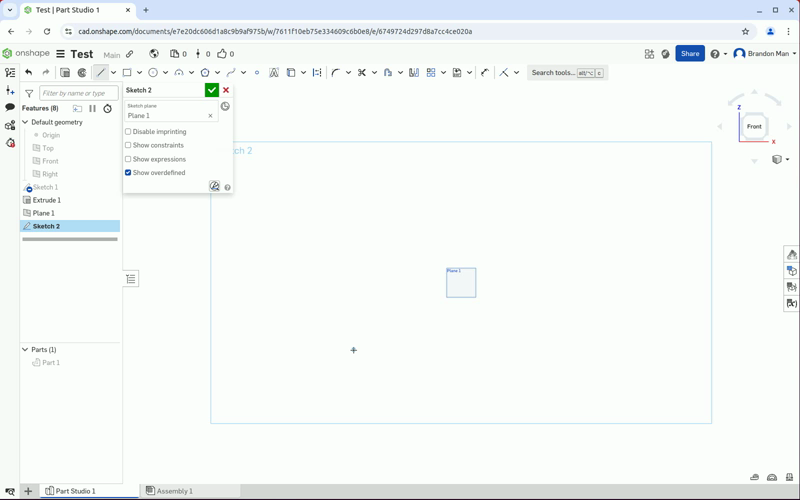
key_down(shift)
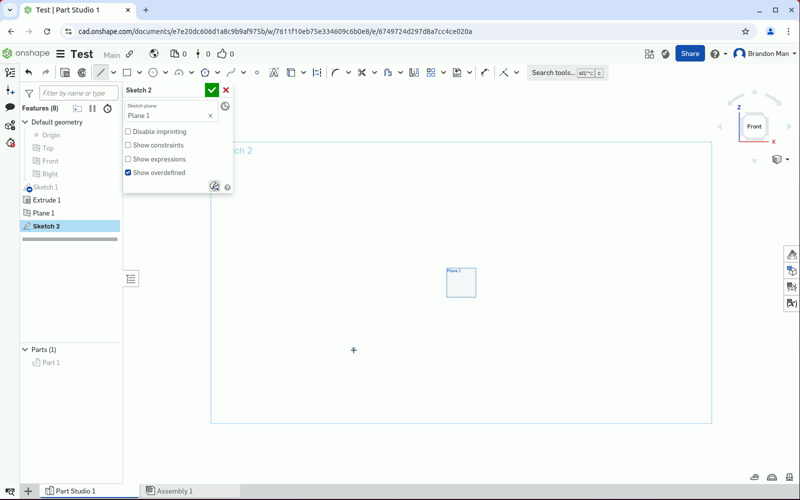
mouse_move(566, 349)
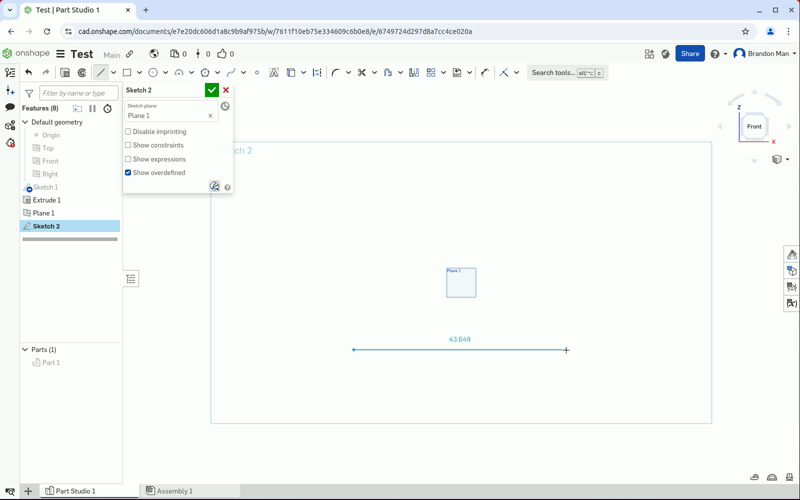
click(566, 349)
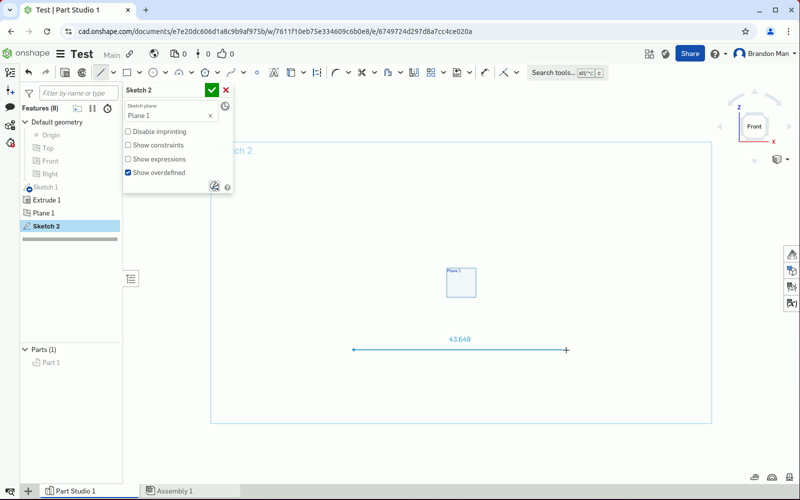
key_up(shift)
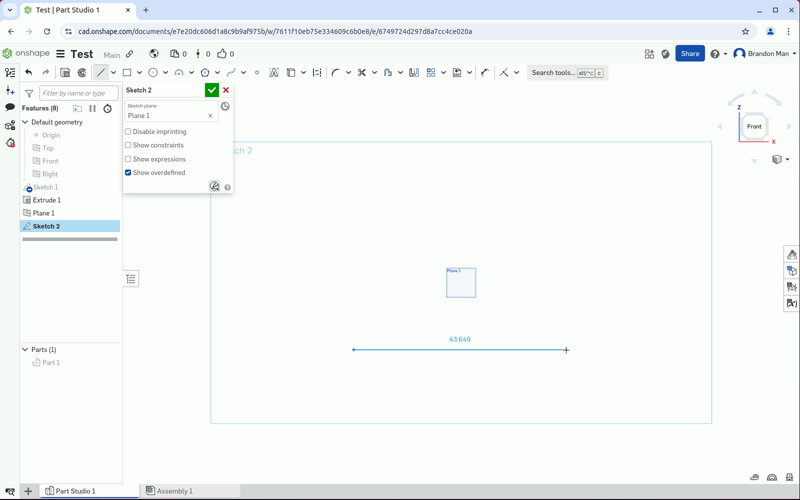
key_down(shift)
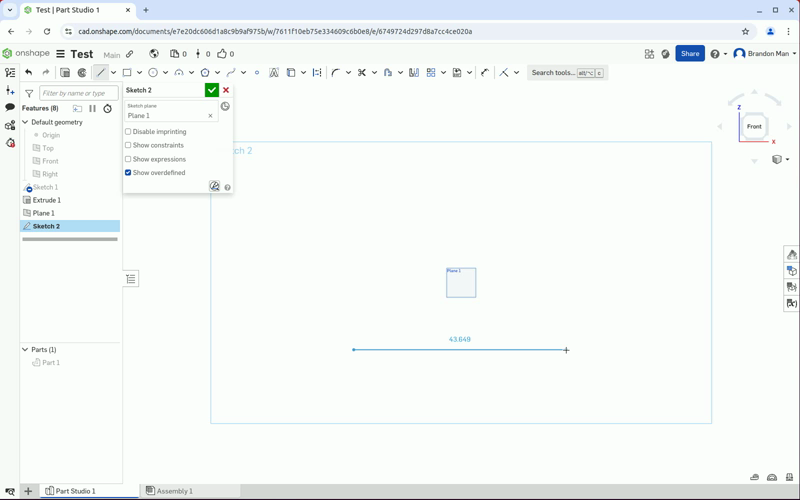
mouse_move(566, 215)
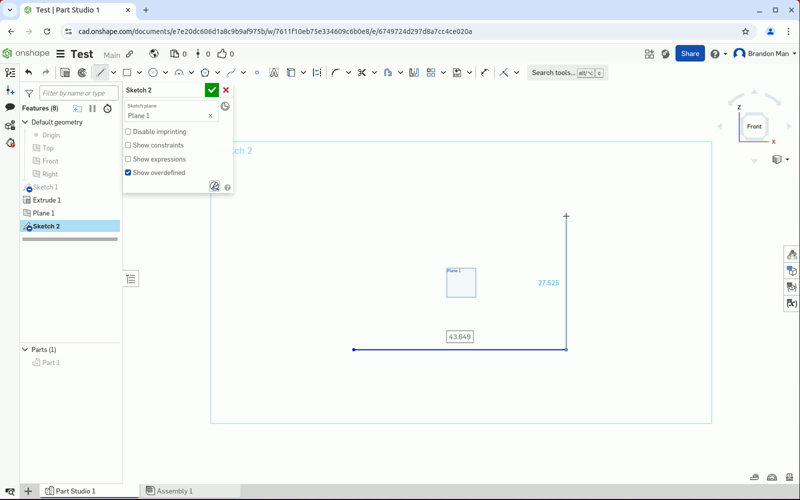
click(566, 215)
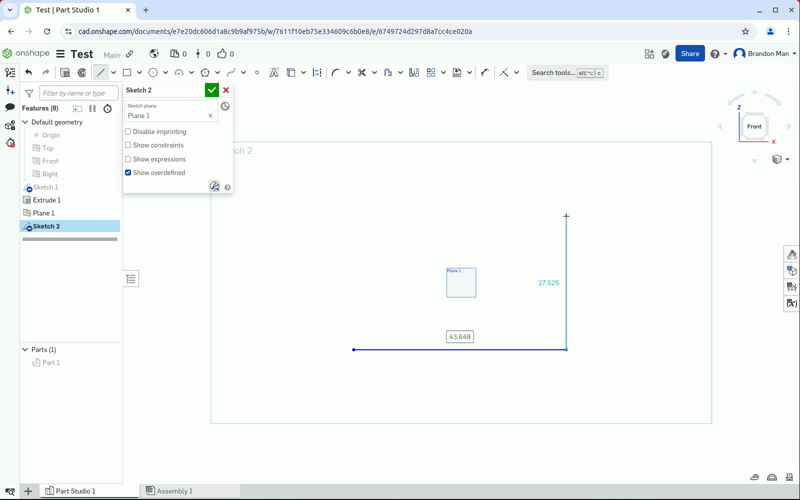
key_up(shift)
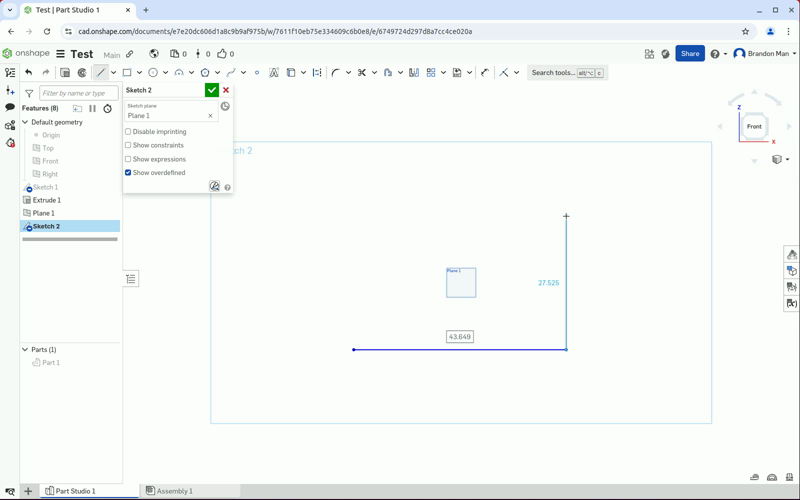
key_down(shift)
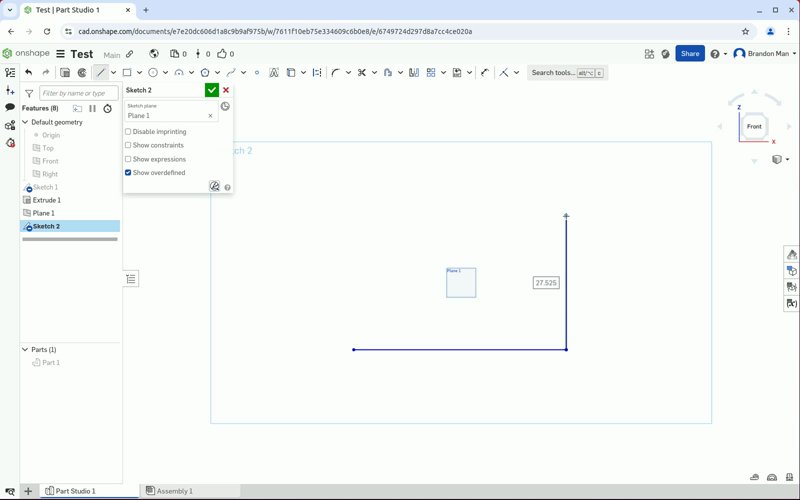
mouse_move(353, 215)
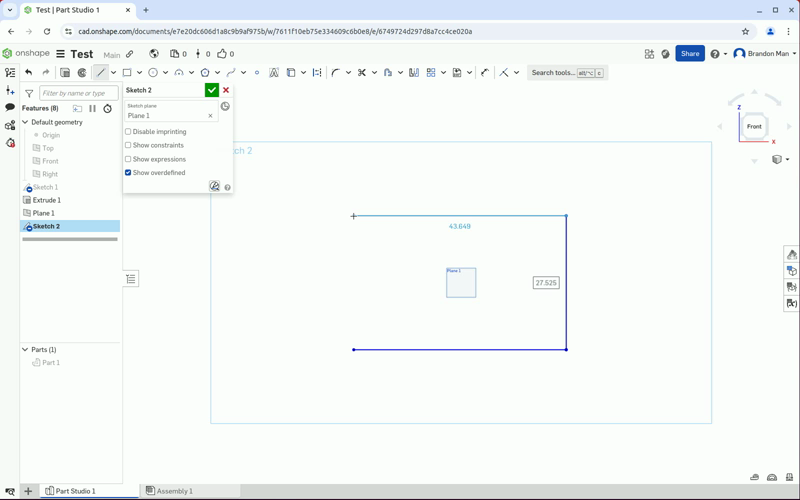
click(353, 215)
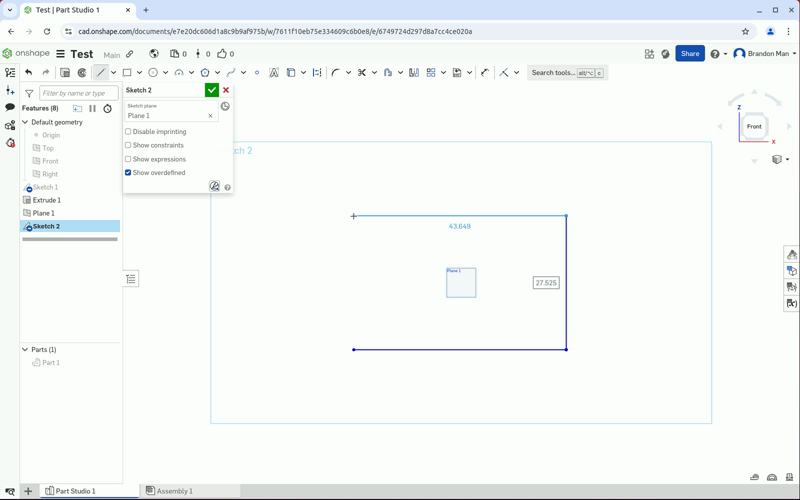
key_up(shift)
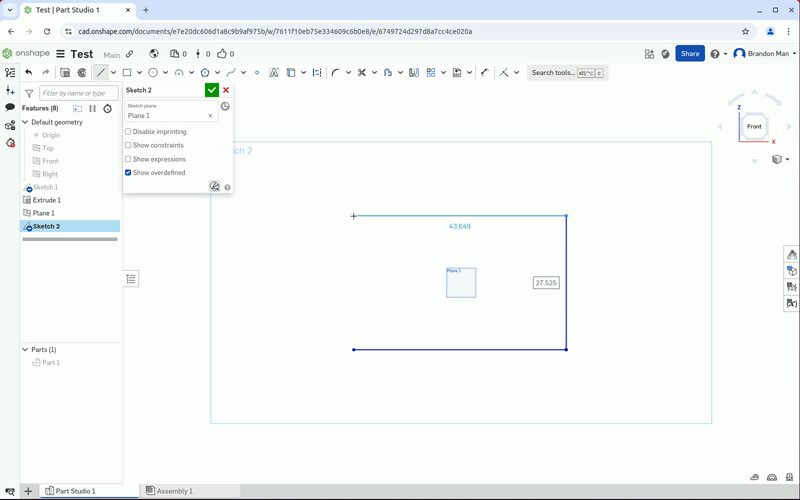
key_down(shift)
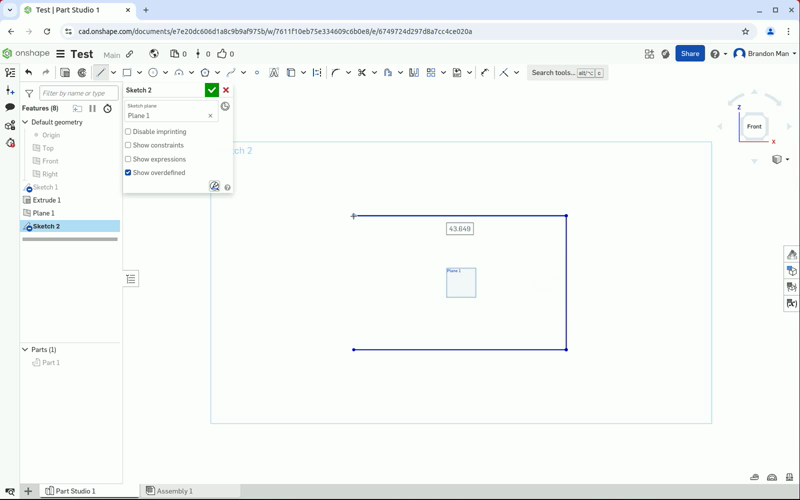
mouse_move(353, 349)
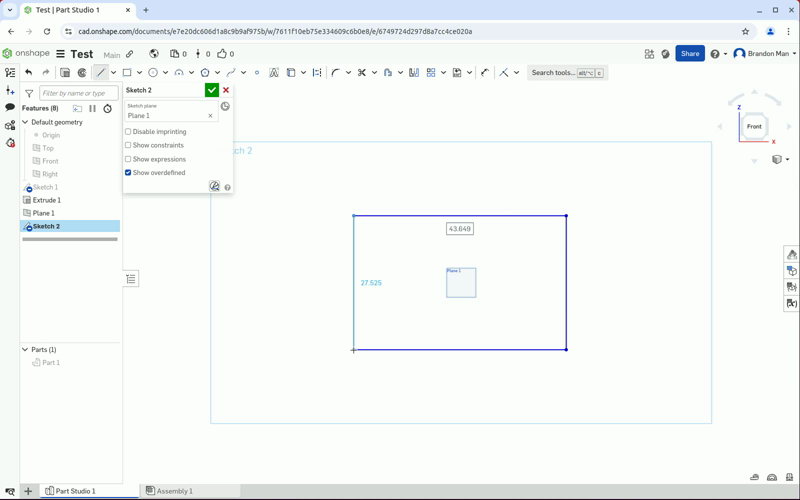
key_up(shift)
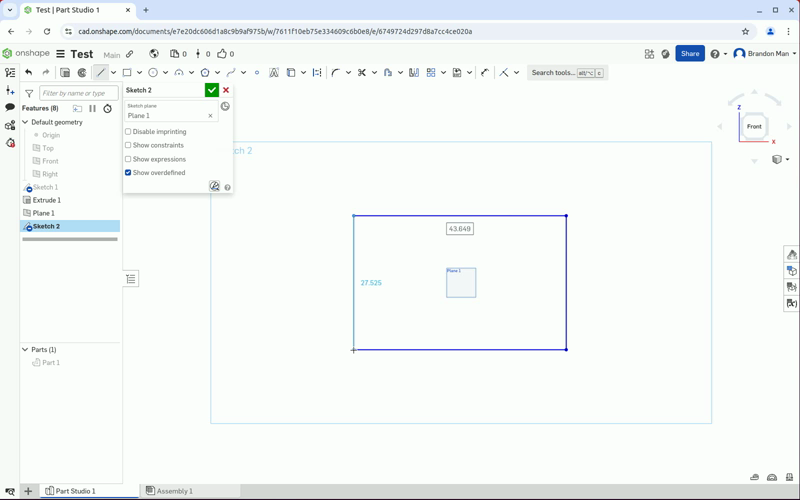
click(353, 349)
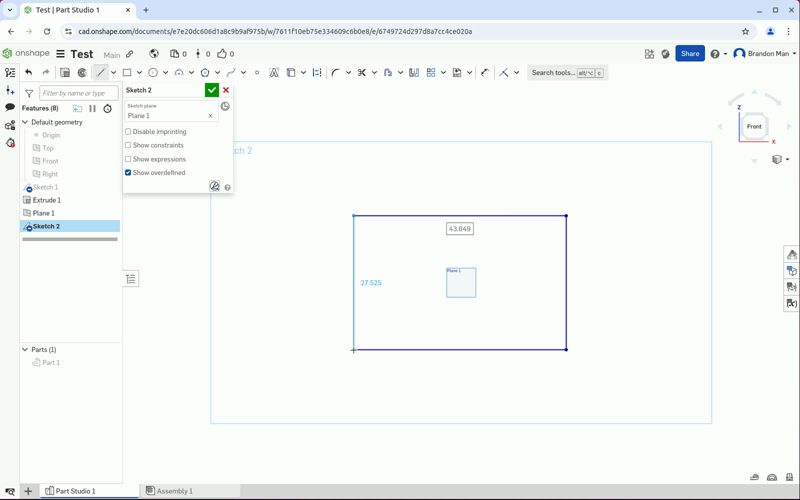
key(esc)
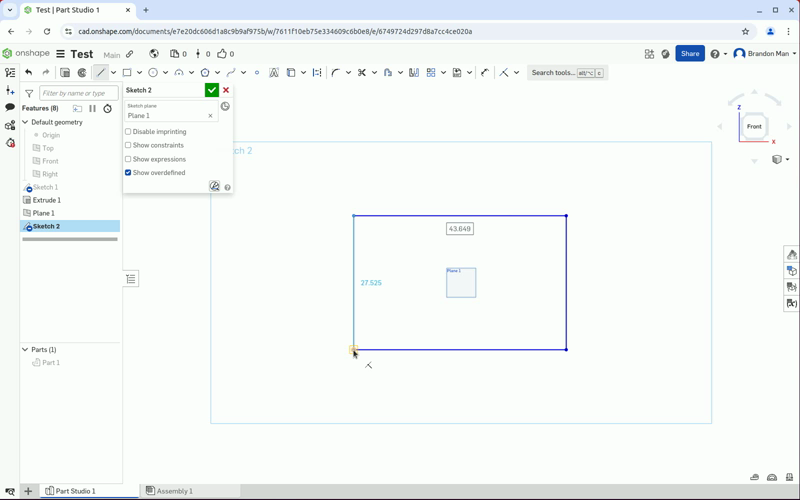
mouse_move(394, 261)
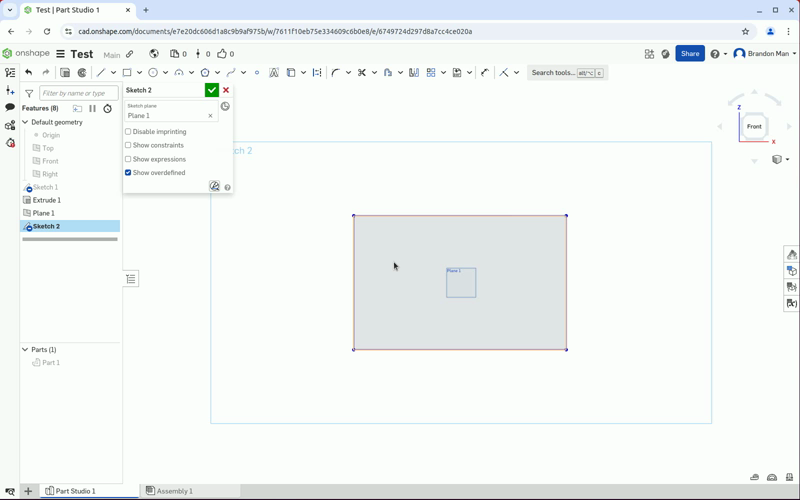
click(394, 261)
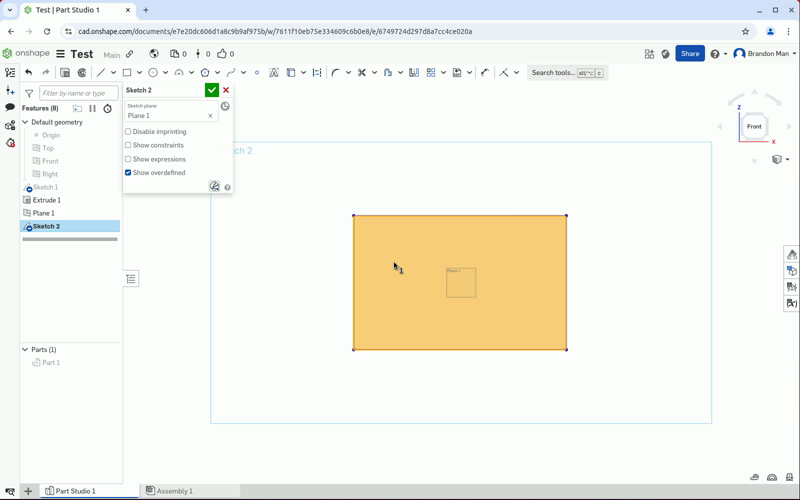
mouse_move(73, 352)
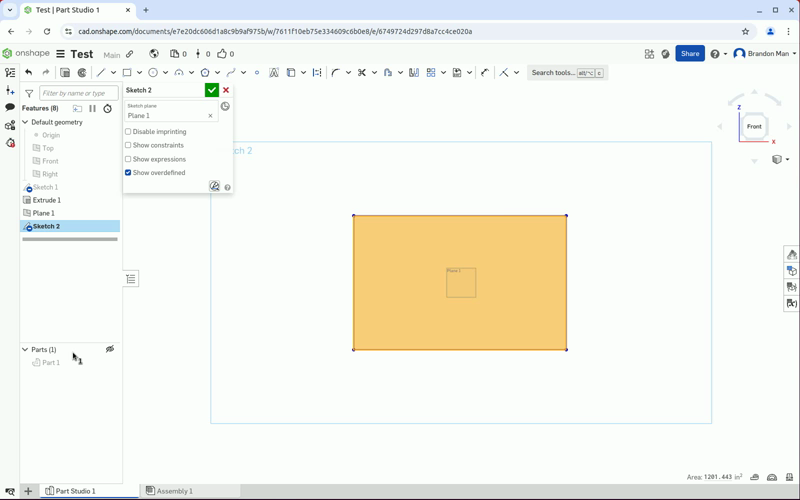
key(shift+y)
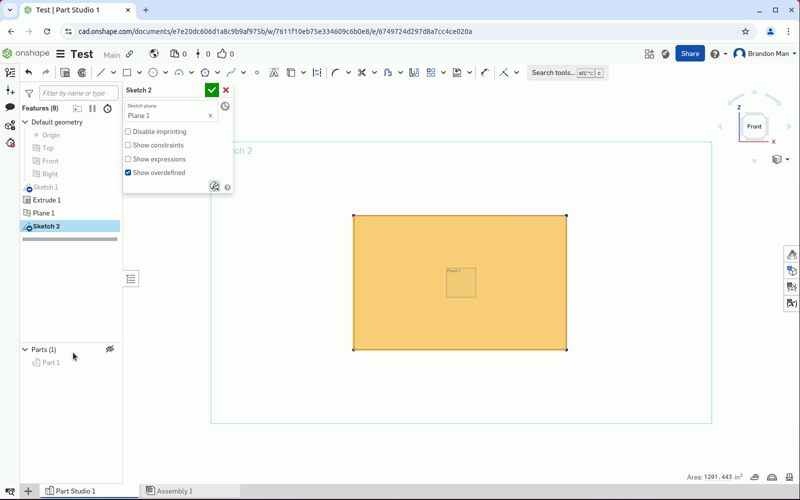
key(shift+e)
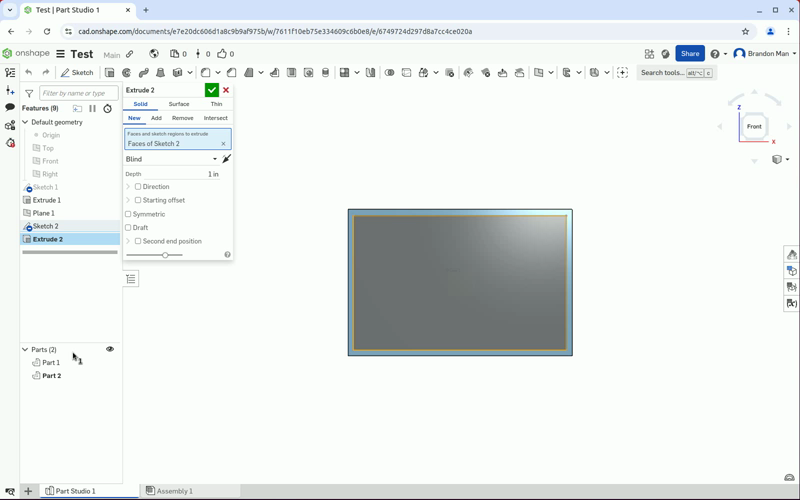
mouse_move(143, 106)
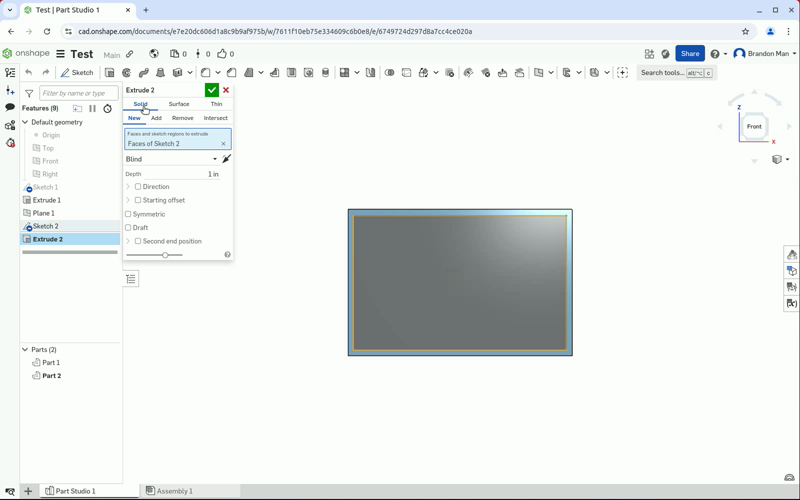
click(143, 106)
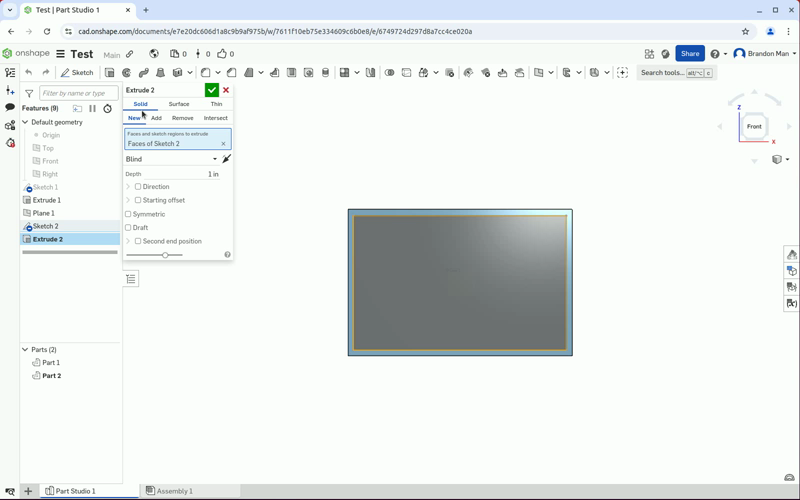
mouse_move(137, 120)
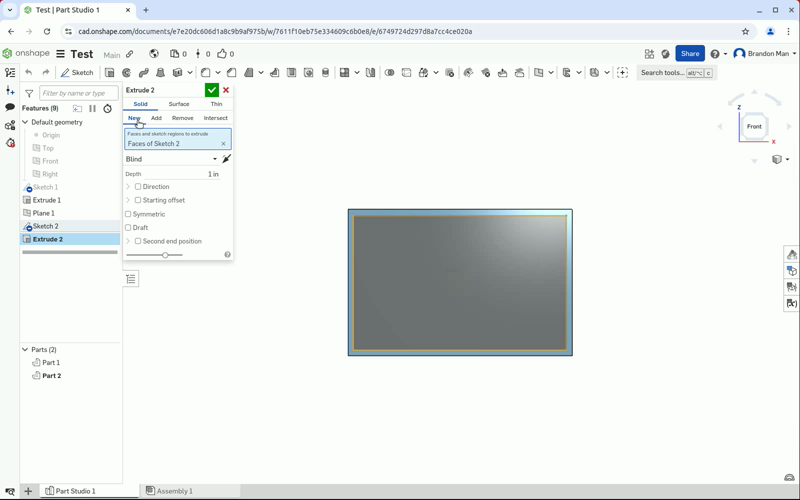
click(137, 120)
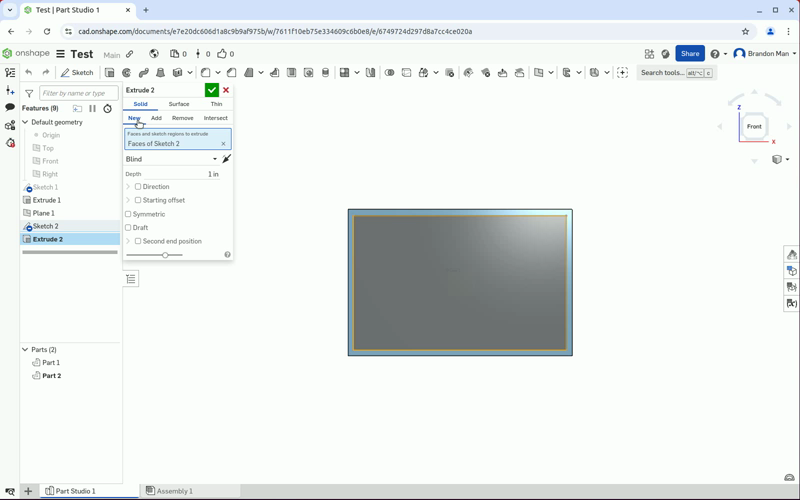
key(tab, 4)
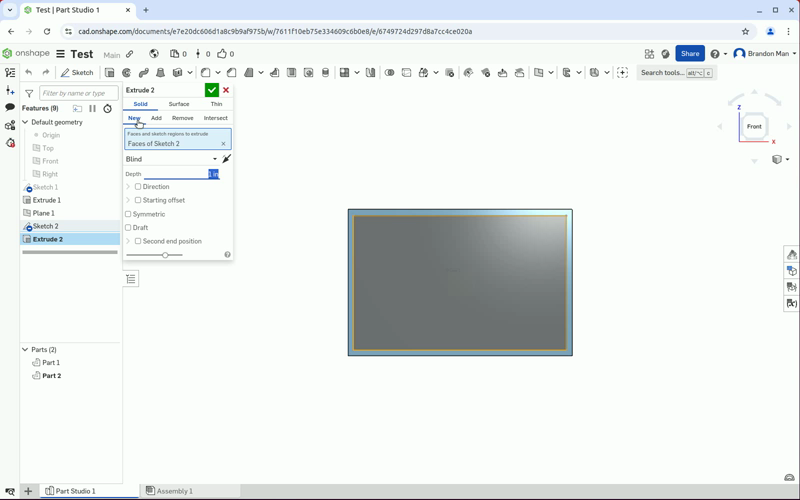
text(3.129)
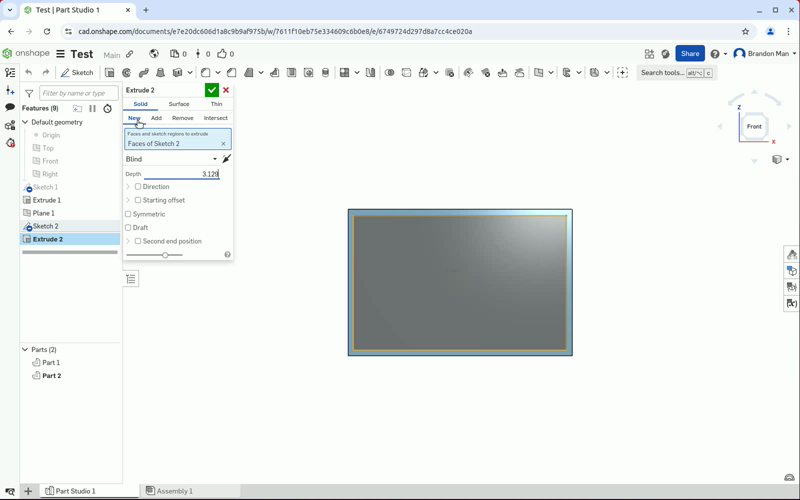
key(enter)
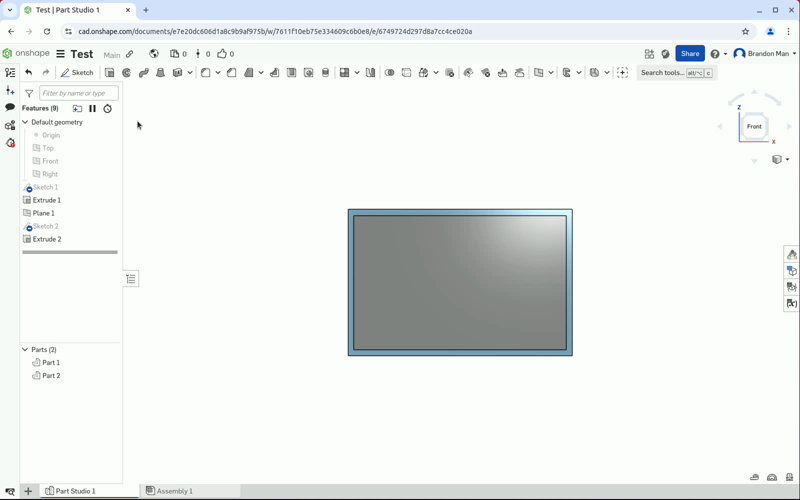
key(shift+h)
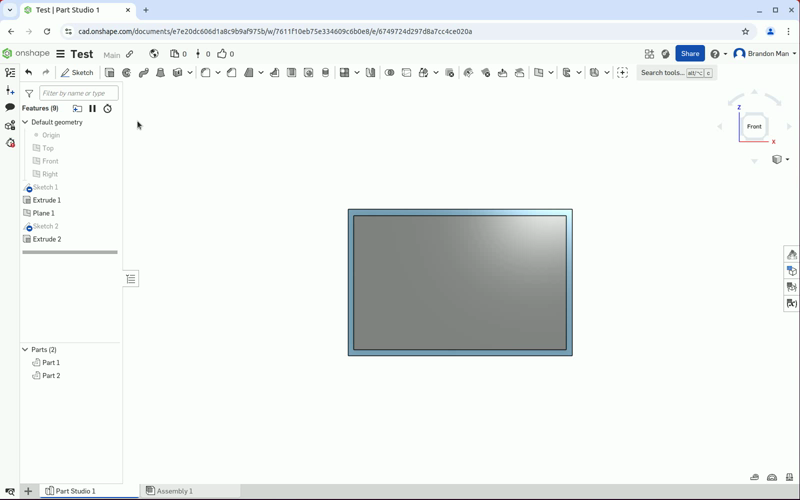
key(shift+h)
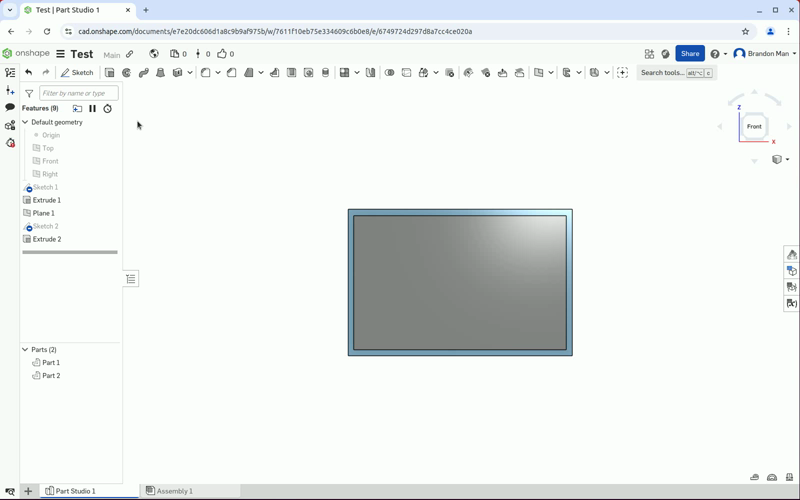
mouse_move(73, 189)
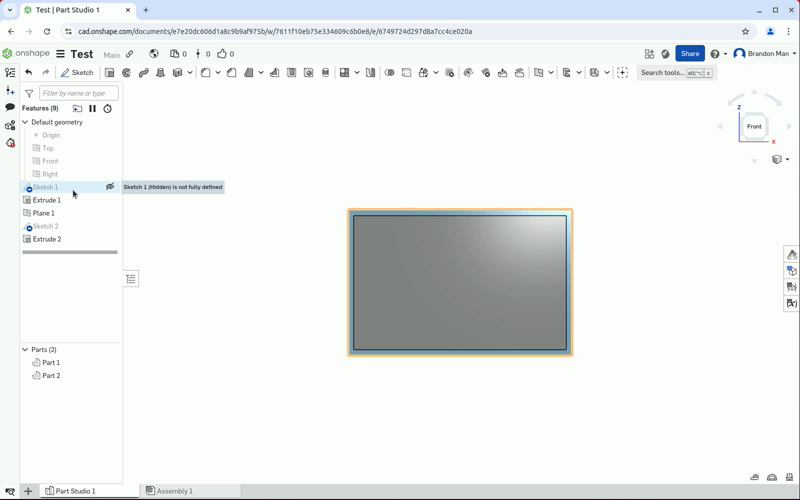
click(73, 189)
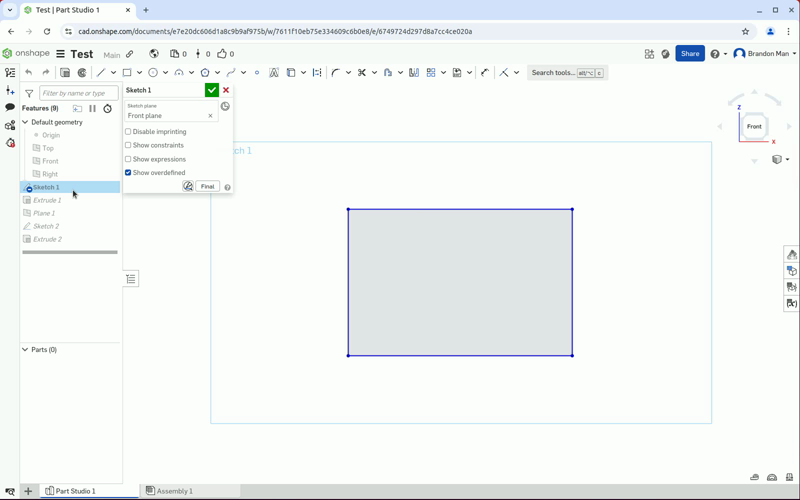
mouse_move(229, 92)
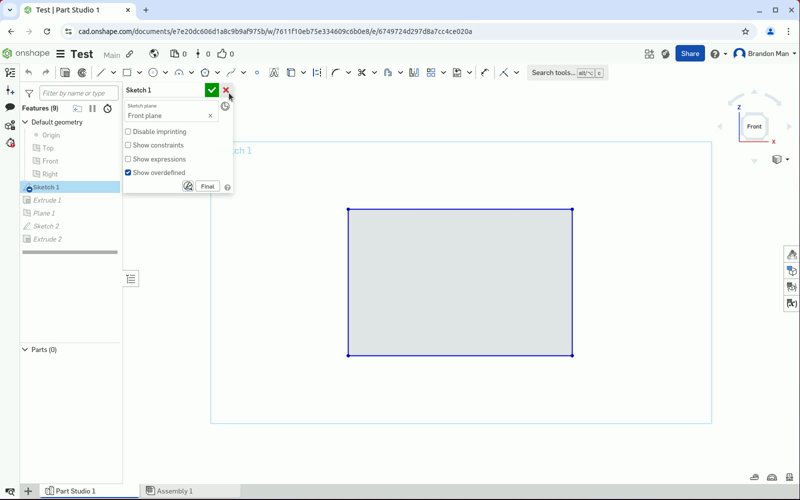
click(229, 92)
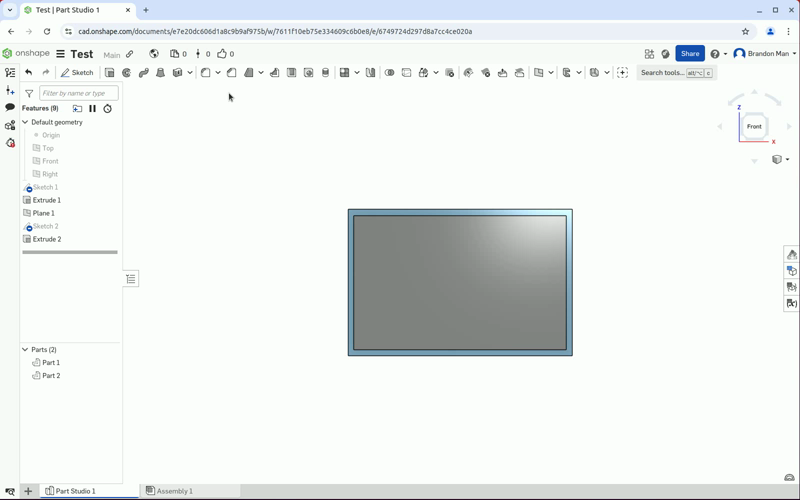
mouse_move(541, 75)
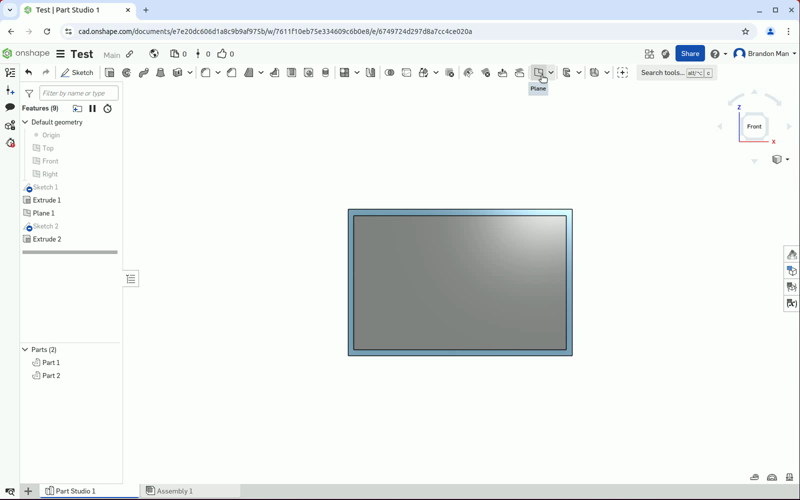
click(541, 75)
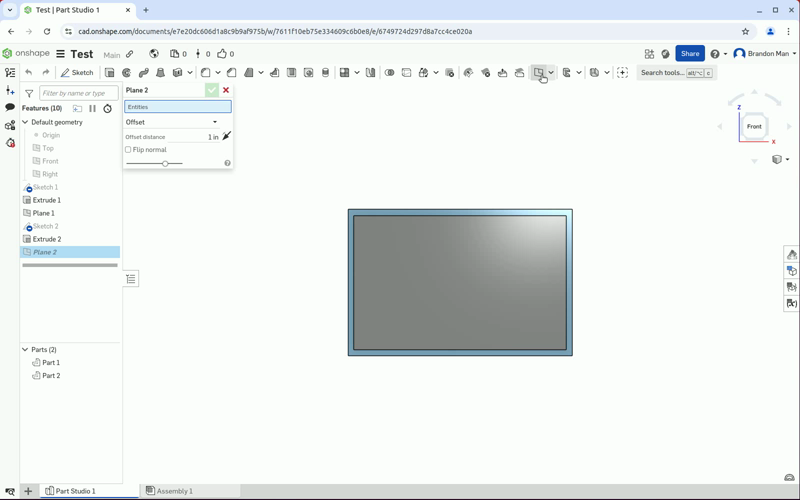
mouse_move(73, 163)
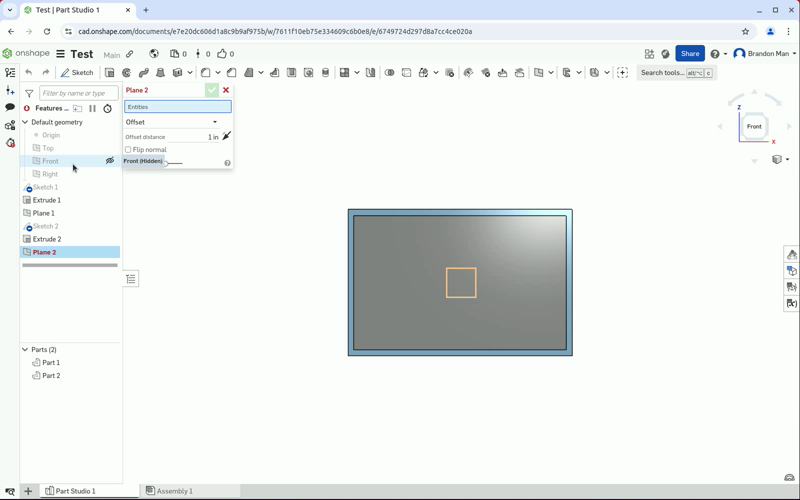
click(73, 163)
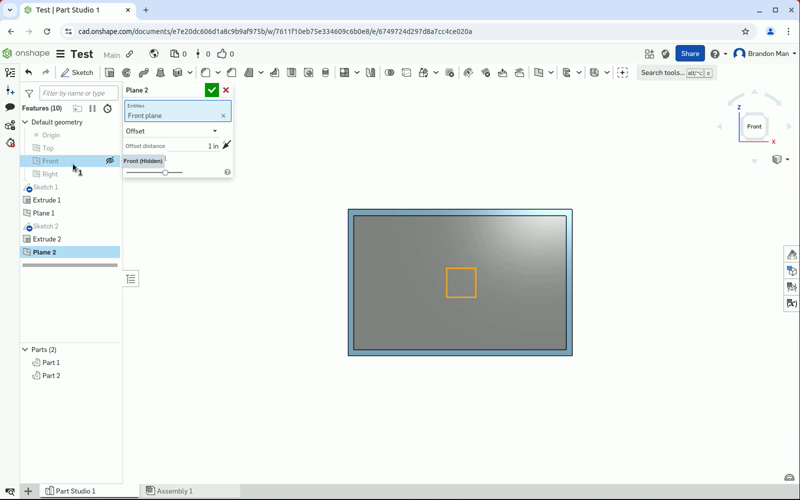
key(tab, 2)
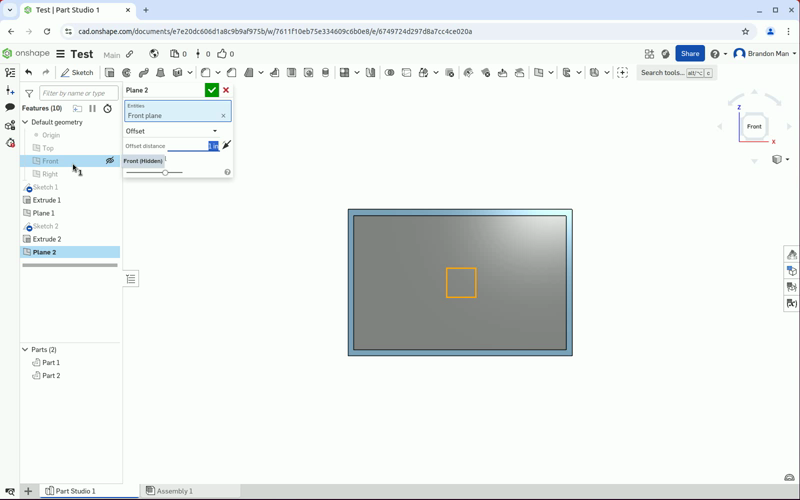
text(6.255)
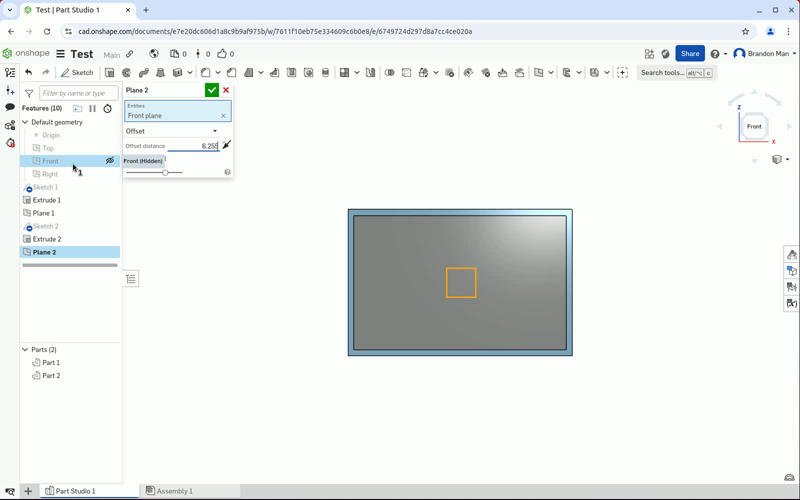
key(enter, 2)
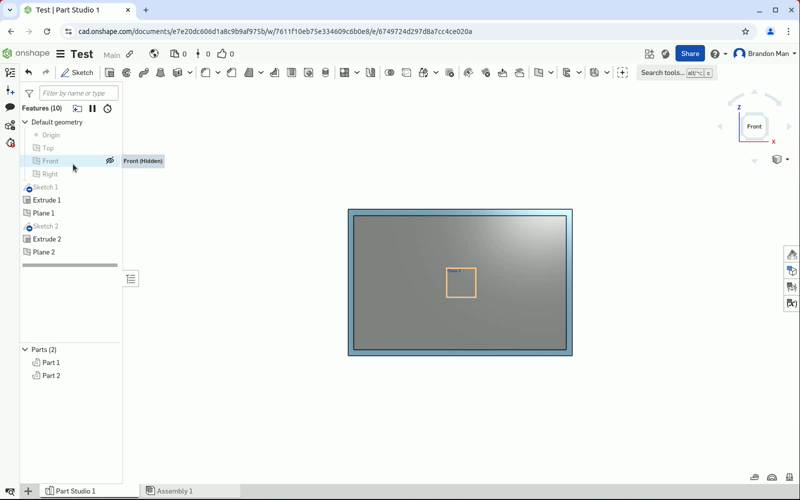
key(shift+s)
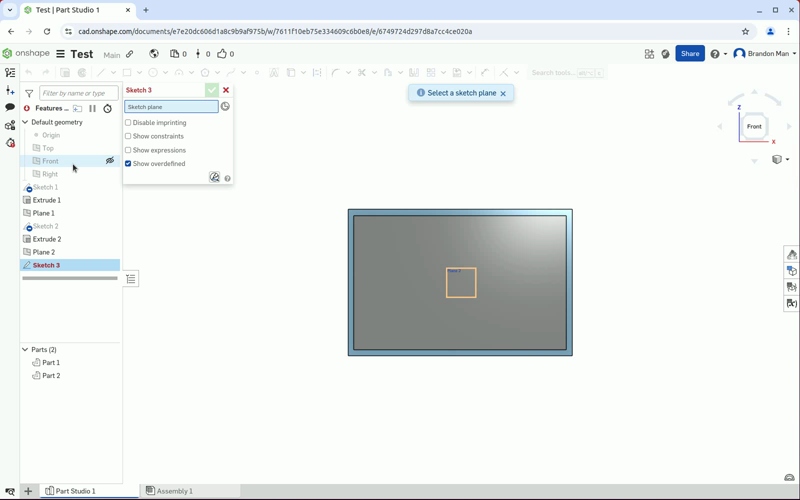
mouse_move(73, 254)
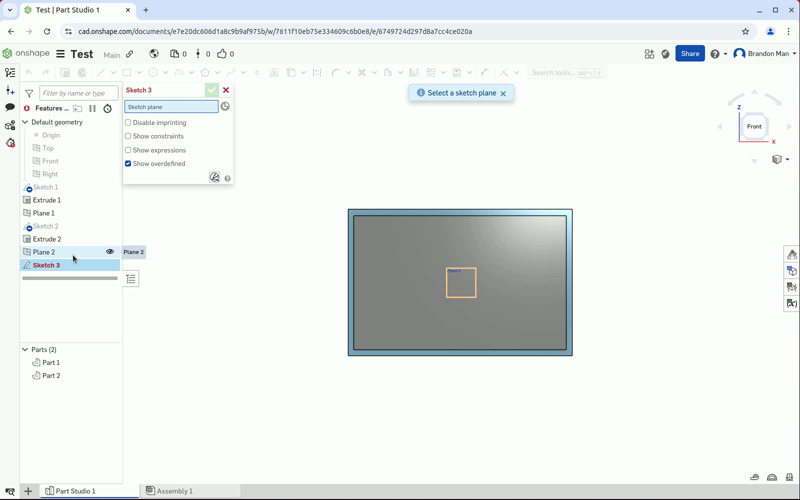
click(73, 254)
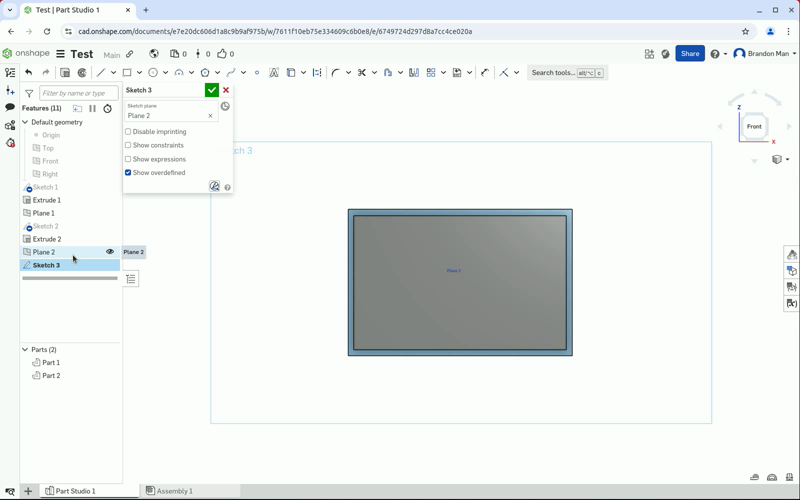
mouse_move(73, 352)
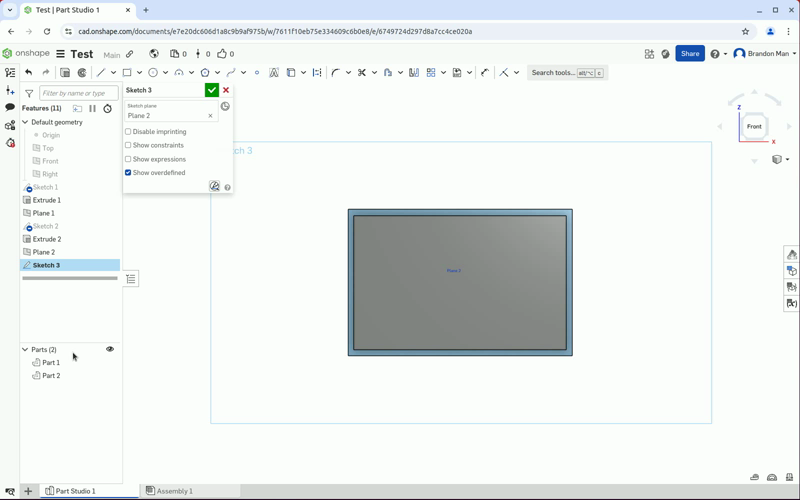
key(y)
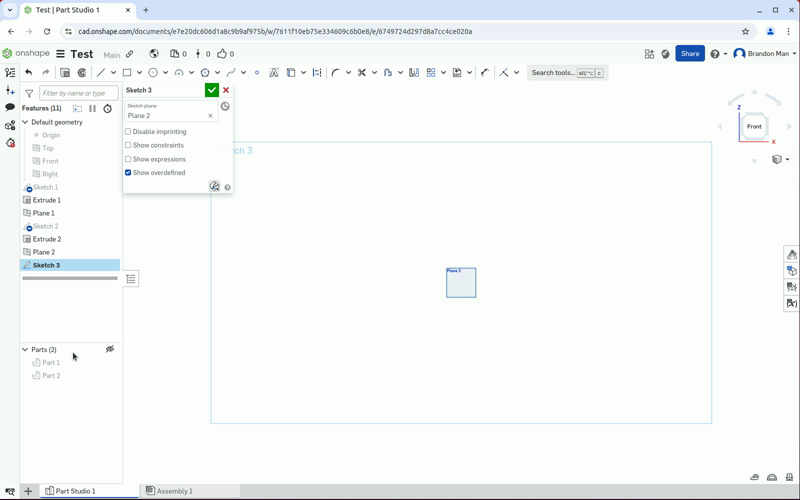
key(c)
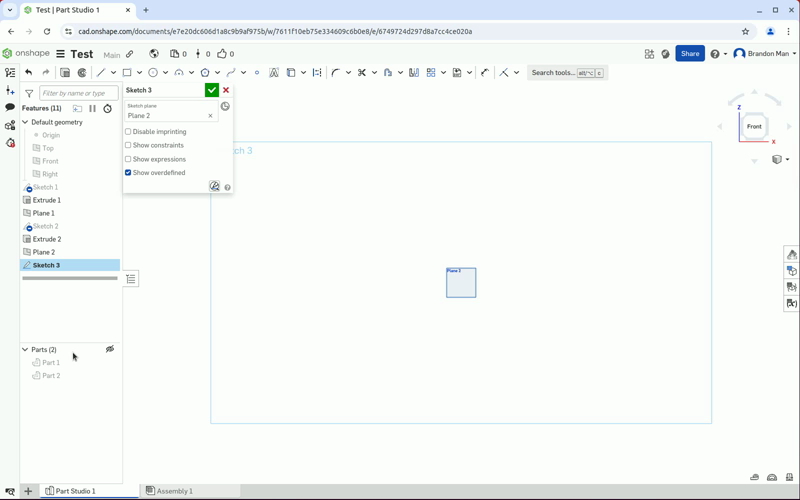
key_down(shift)
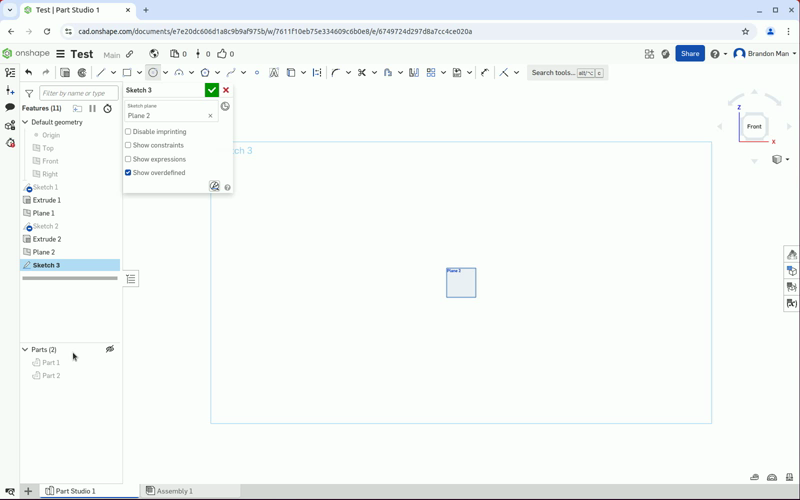
mouse_move(461, 282)
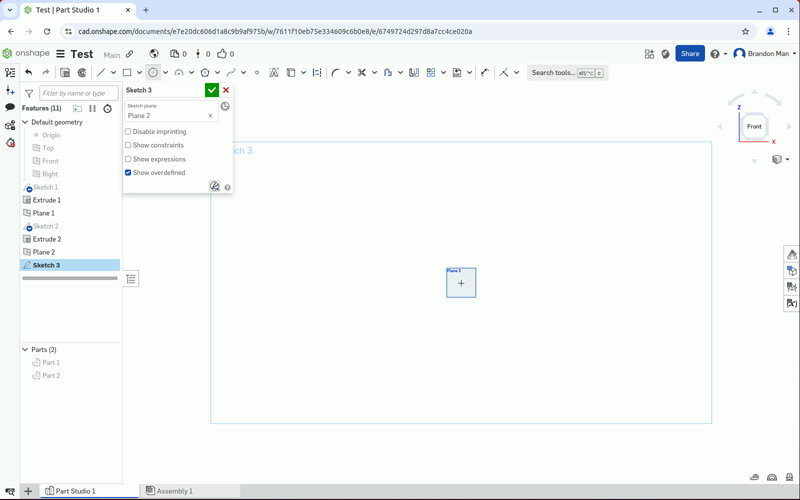
click(461, 282)
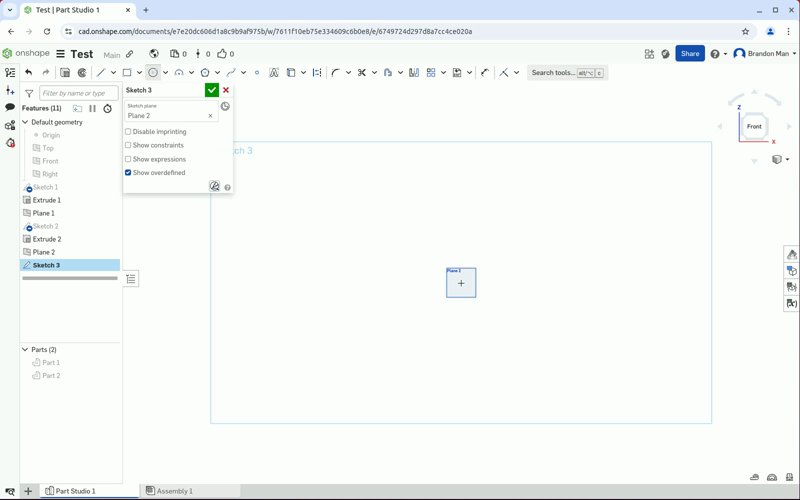
key_up(shift)
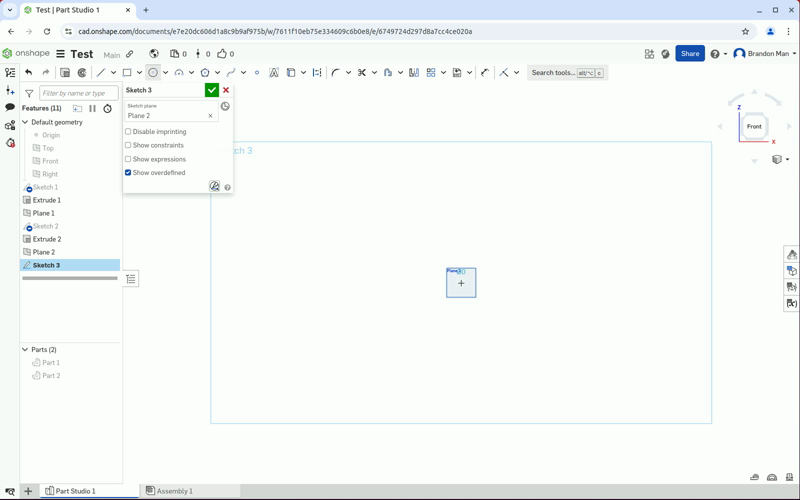
mouse_move(492, 282)
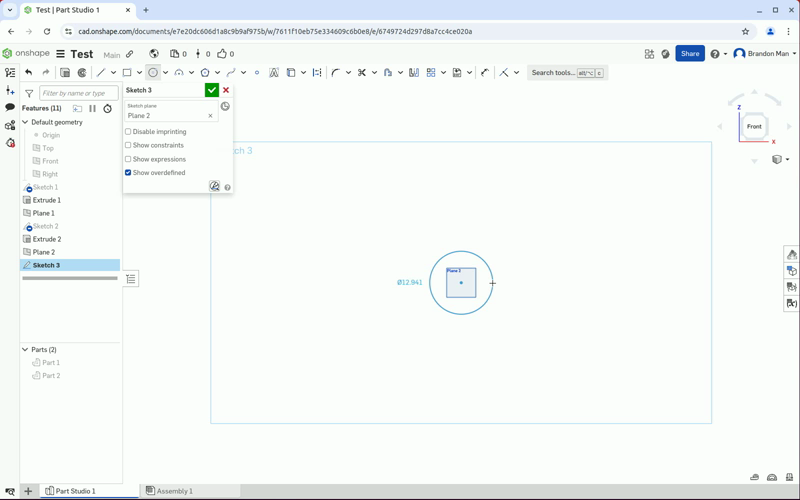
click(492, 282)
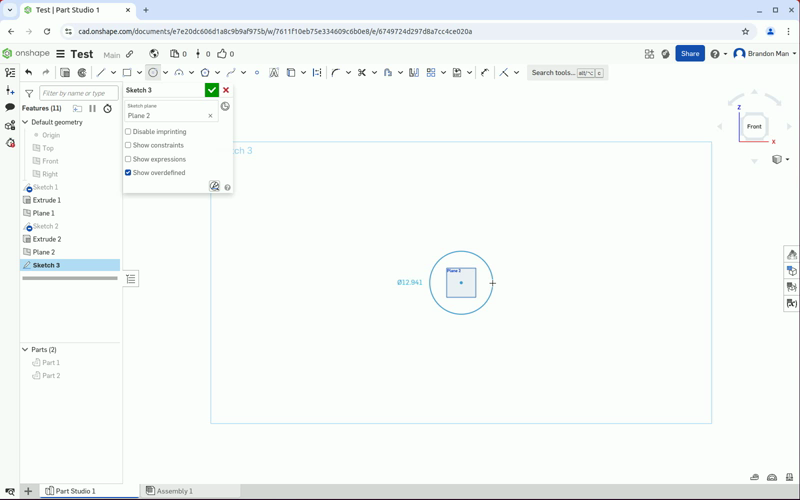
key(esc)
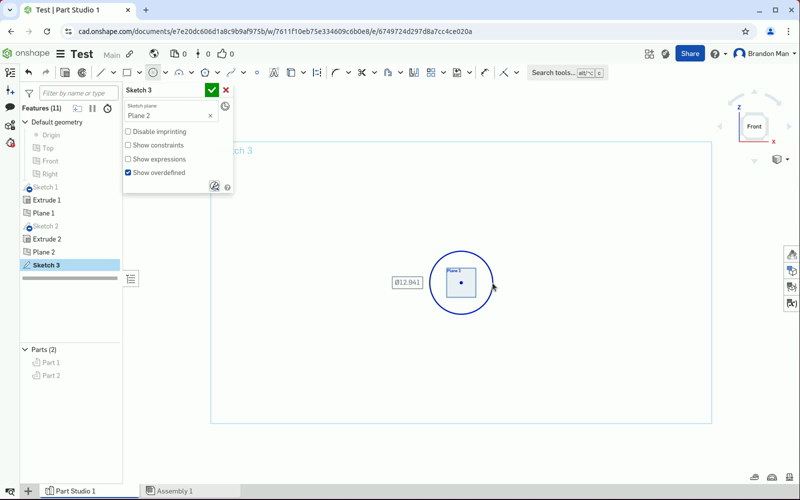
mouse_move(480, 264)
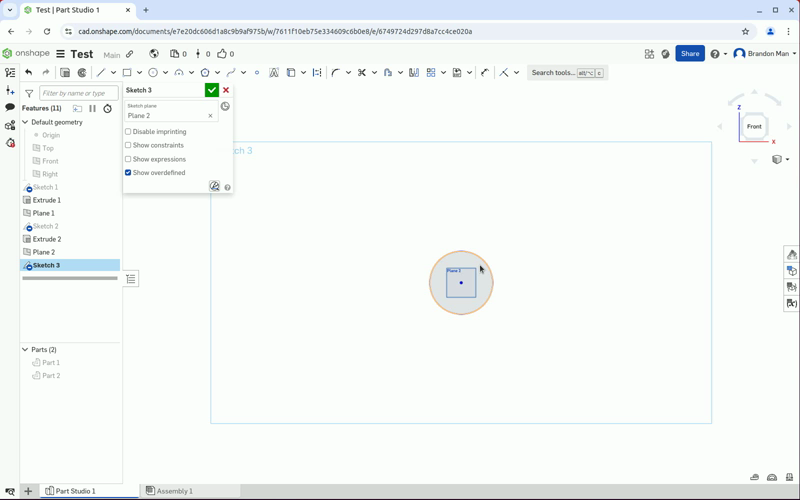
click(480, 264)
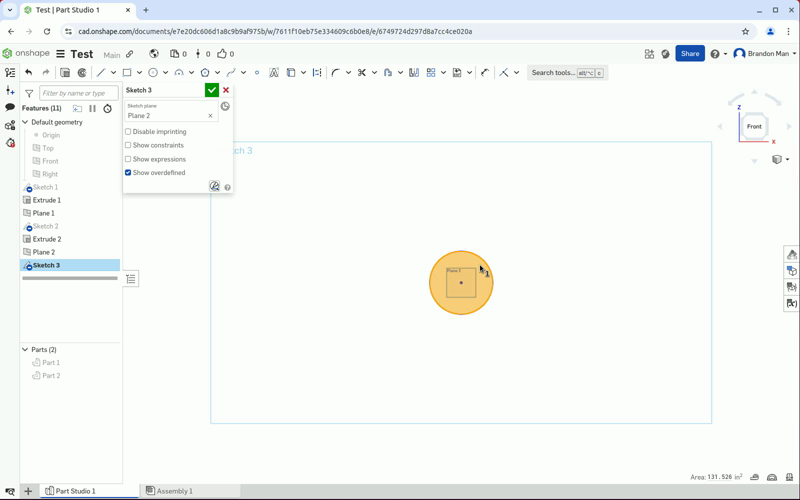
mouse_move(73, 352)
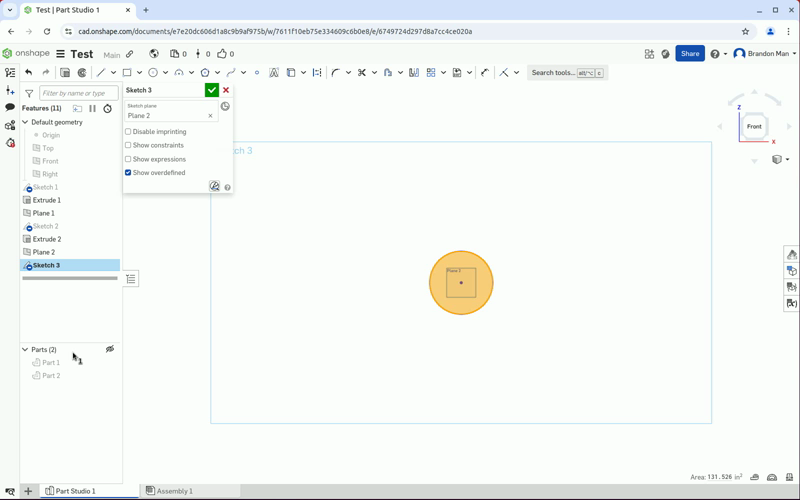
key(shift+y)
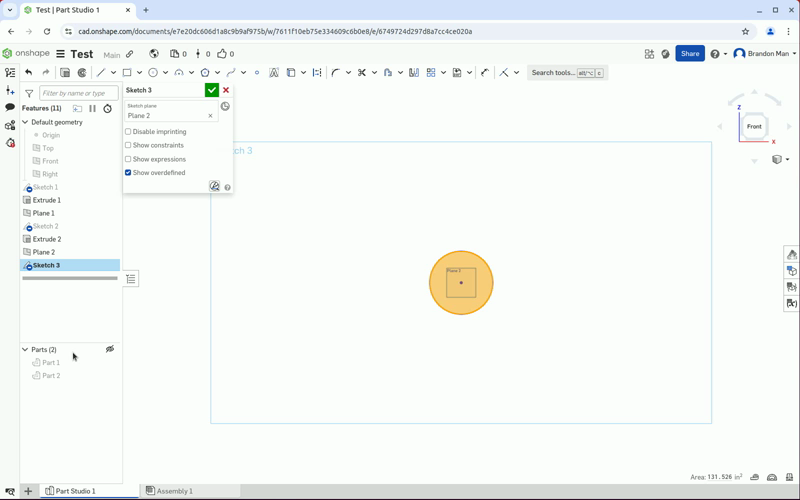
key(shift+e)
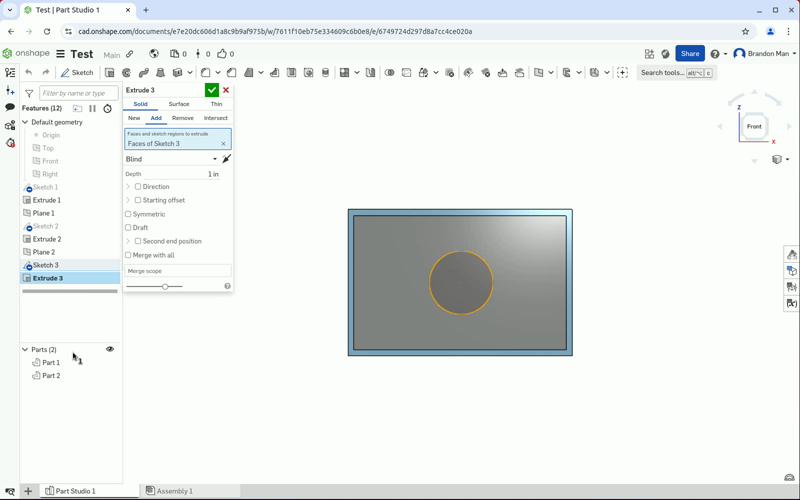
mouse_move(143, 106)
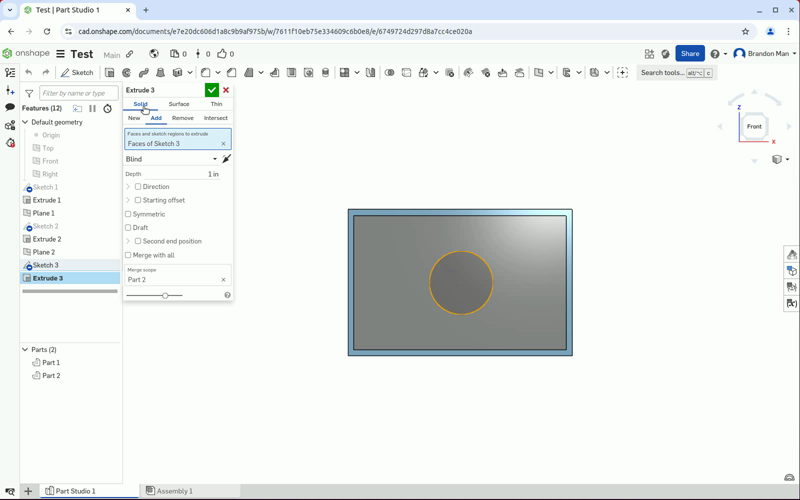
click(143, 106)
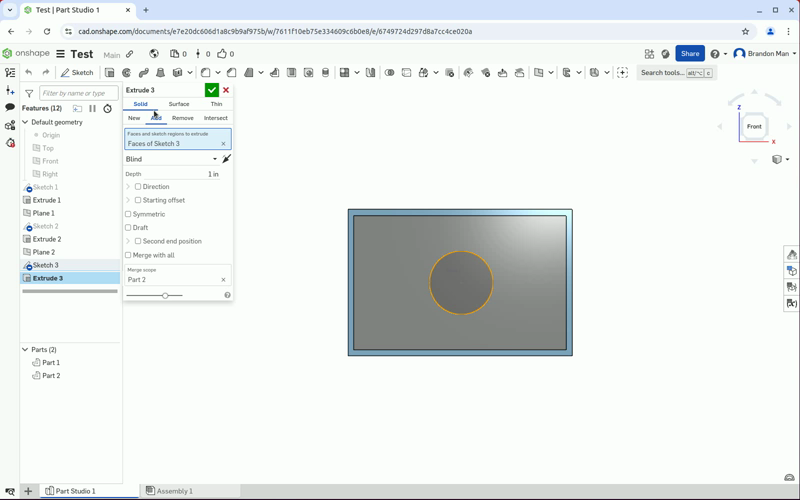
mouse_move(186, 120)
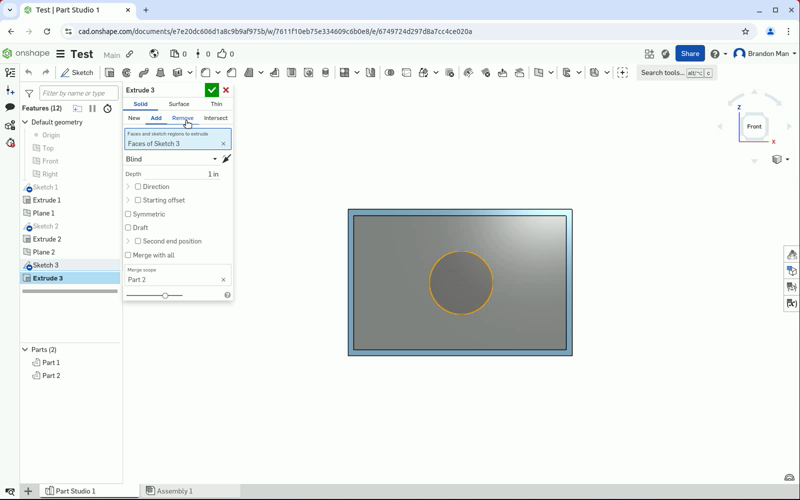
click(186, 120)
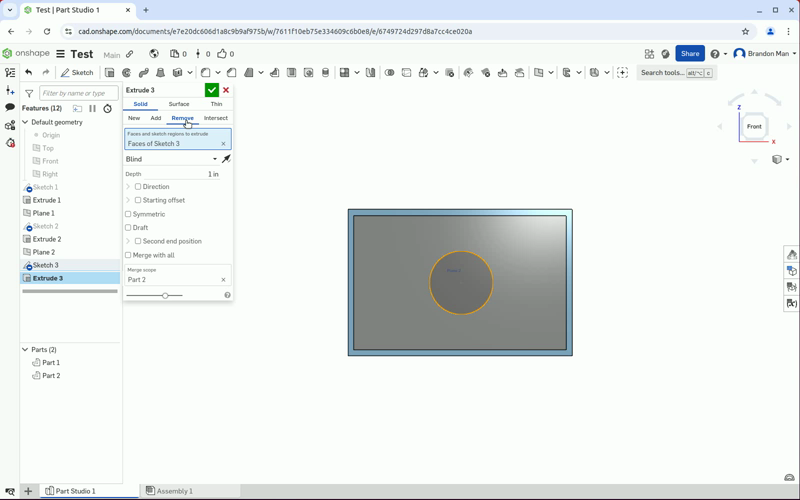
key(tab, 4)
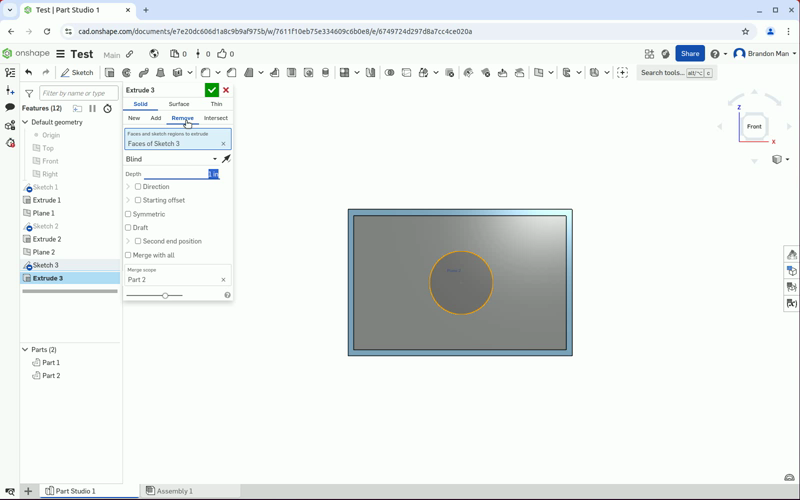
text(2.407)
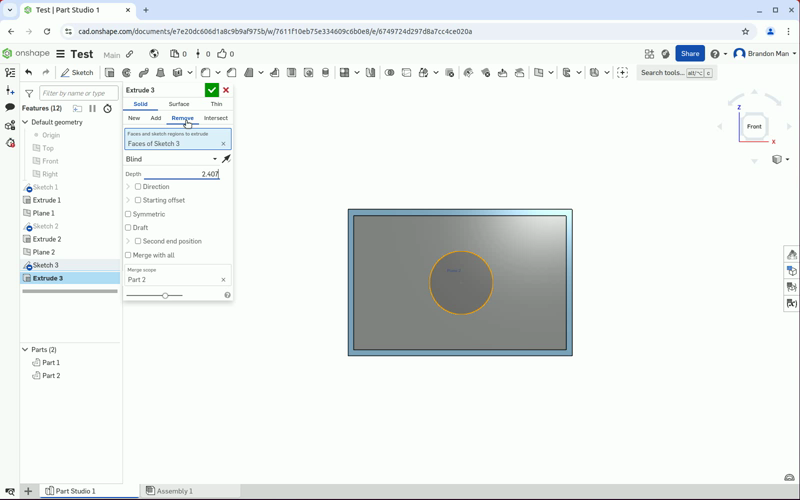
key(tab, 6)
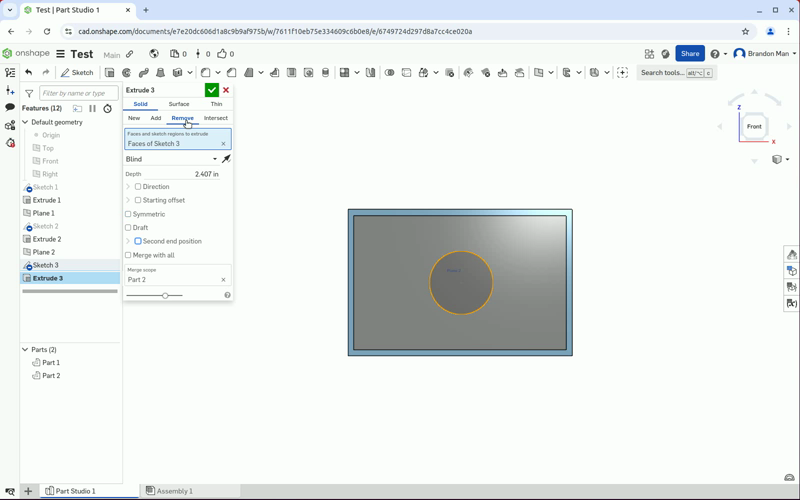
key(space)
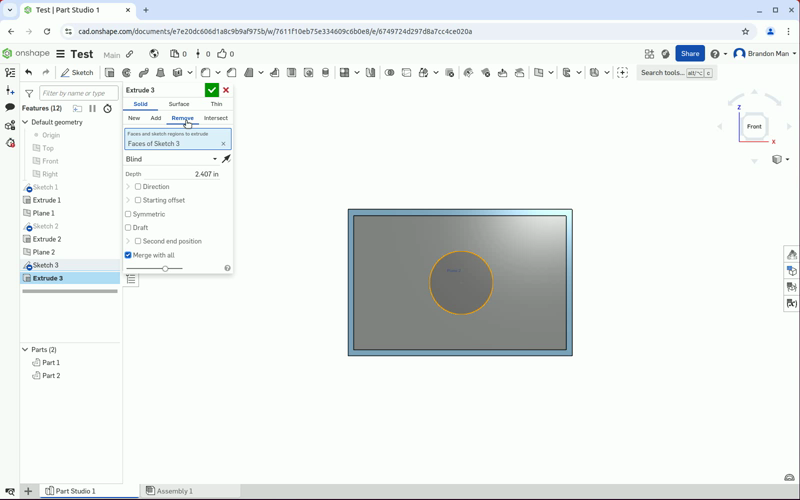
key(enter)
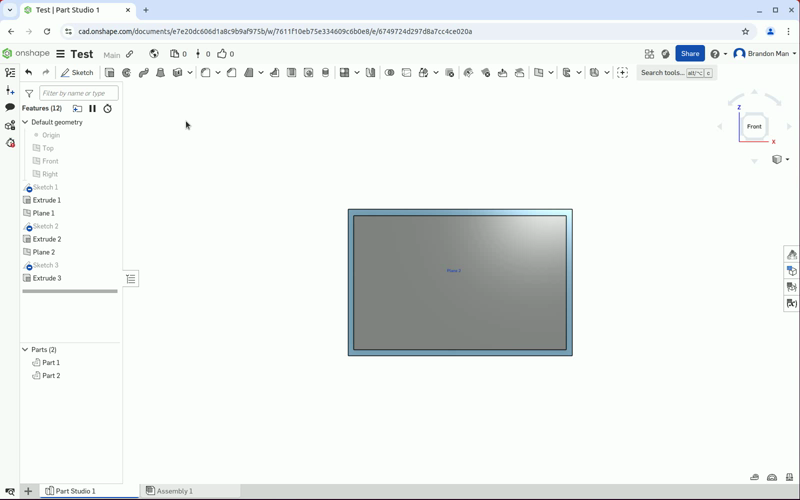
key(shift+h)
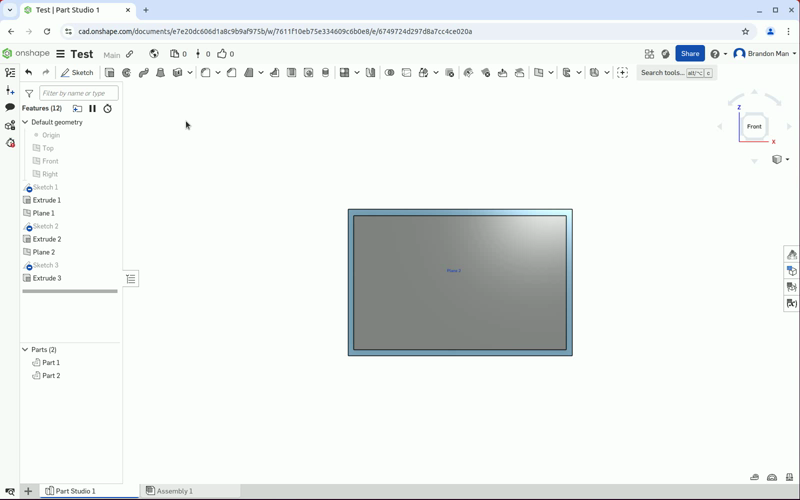
key(shift+h)
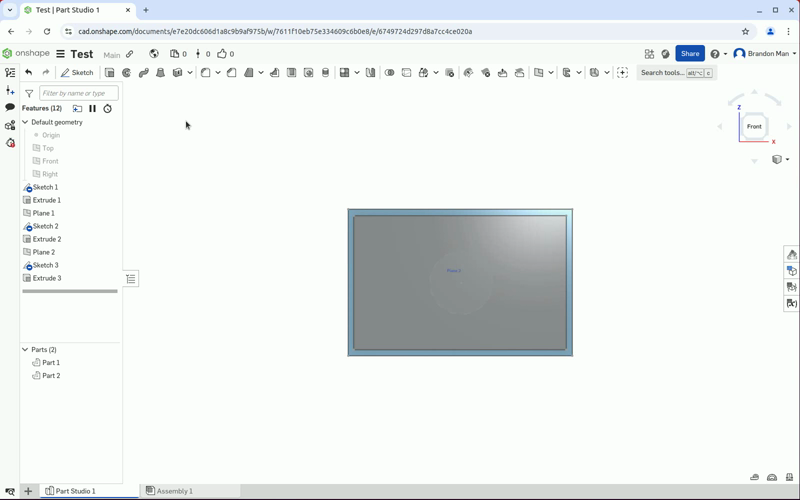
key(shift+7)
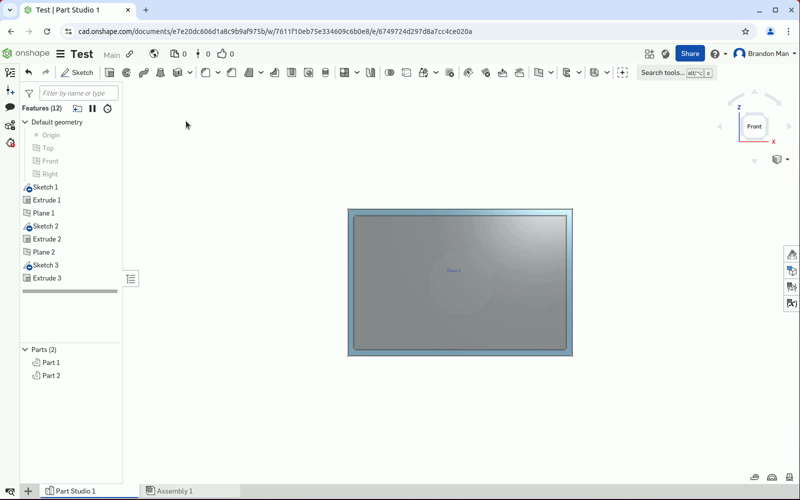
key(left, 2)
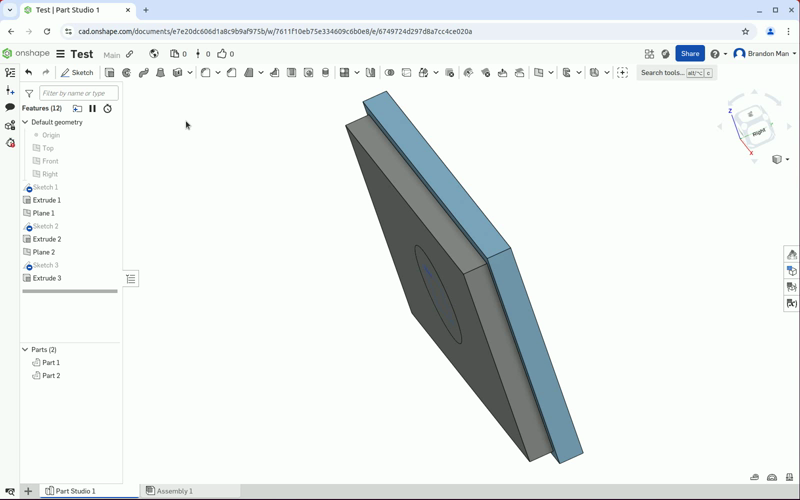
key(down, 2)
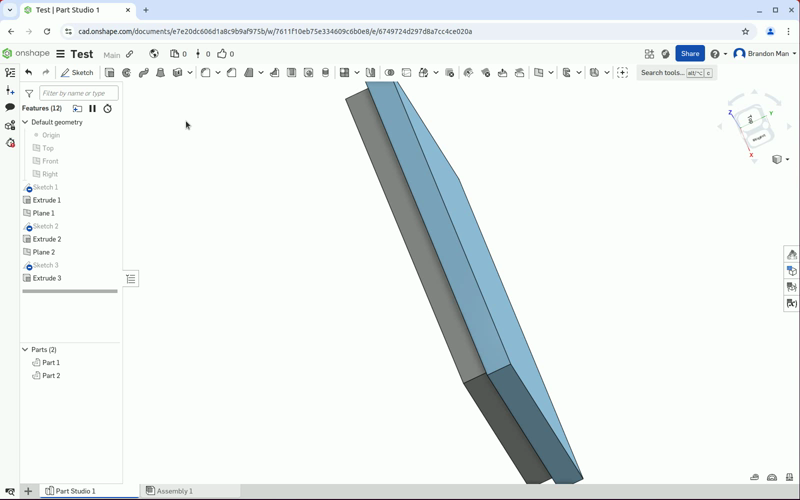
key(up, 2)
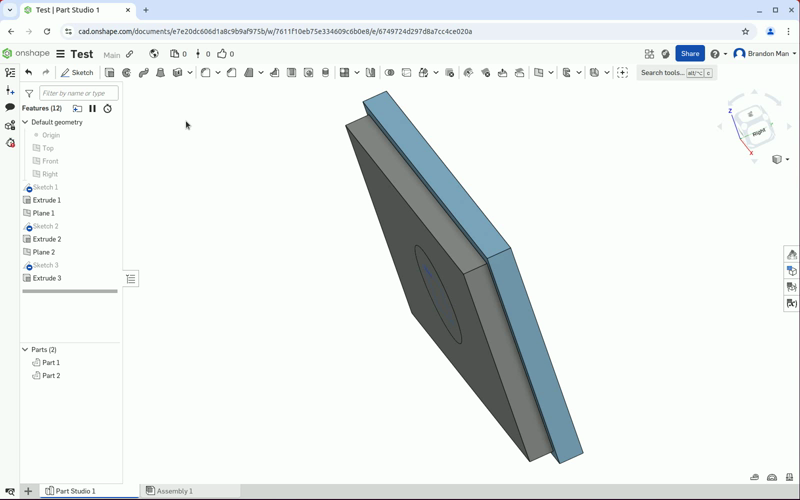
key(right, 2)
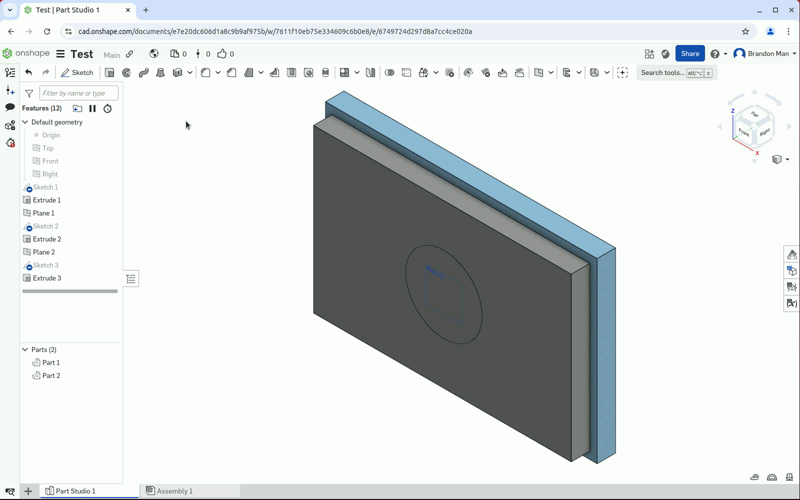
mouse_move(73, 189)
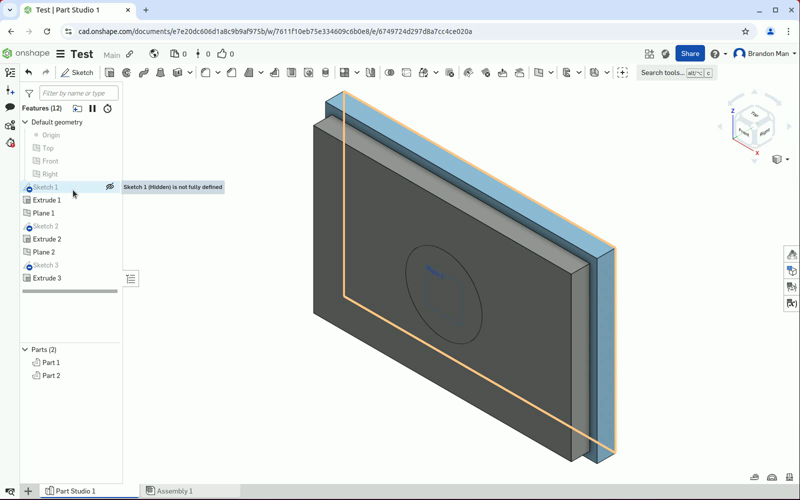
click(73, 189)